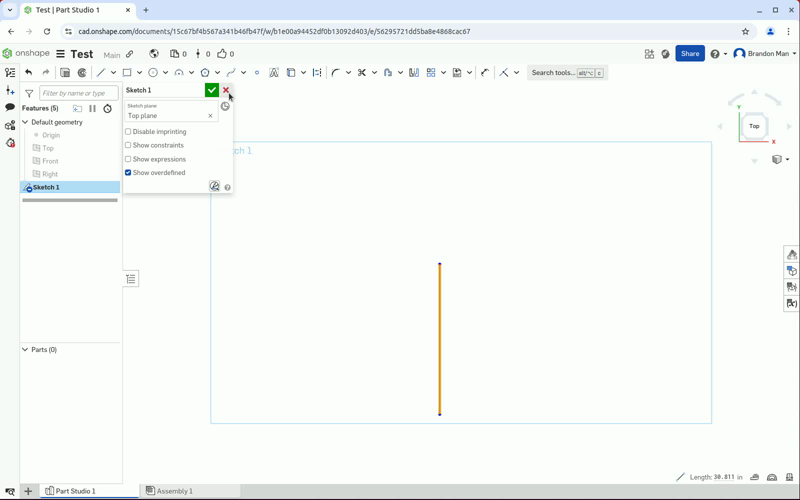
key(shift+h)
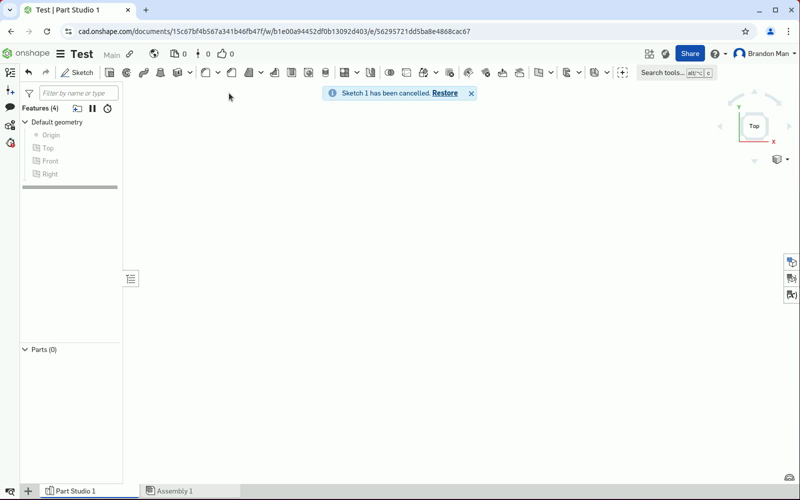
mouse_move(73, 352)
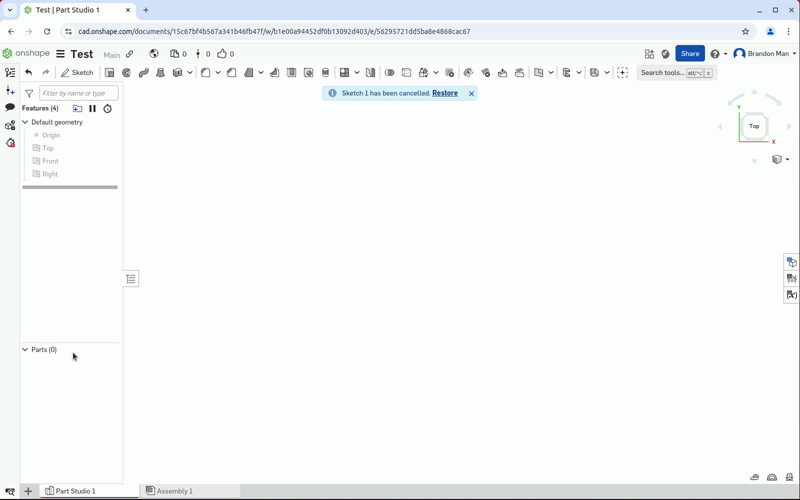
key(y)
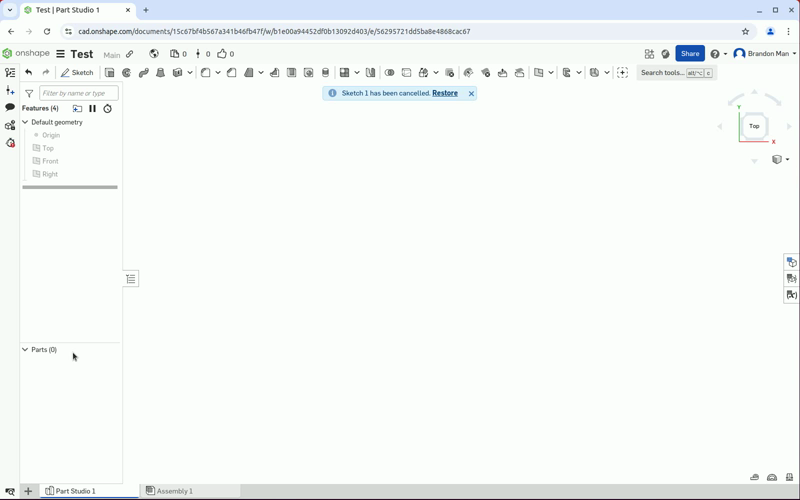
key(shift+p)
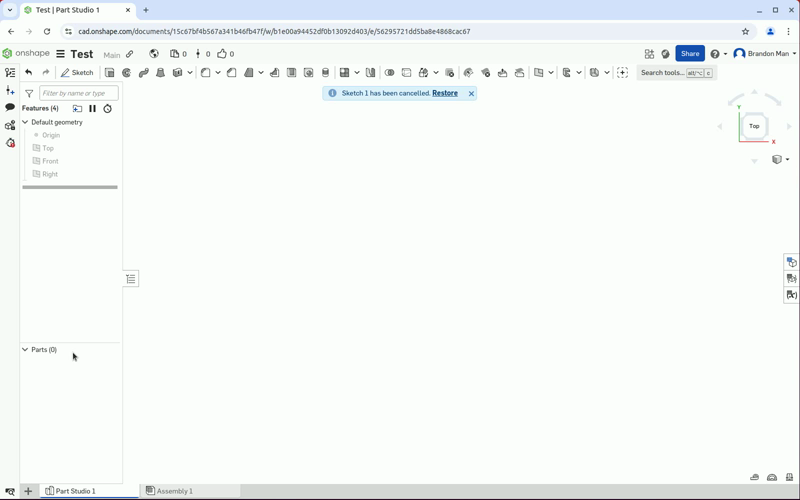
key(space)
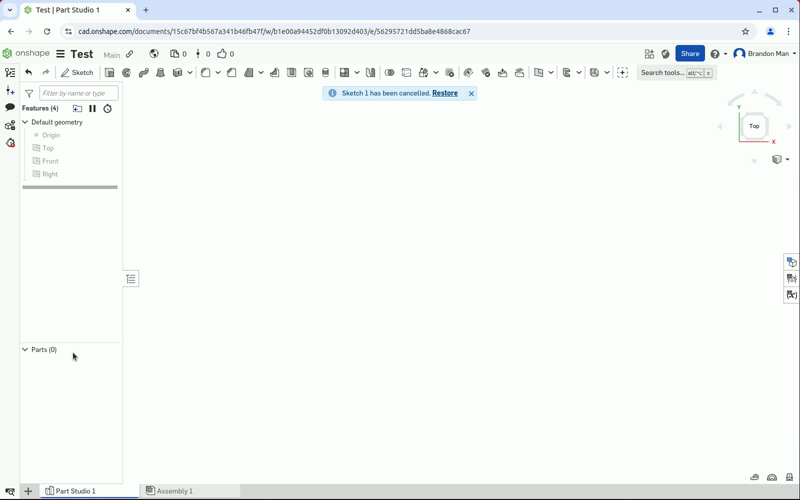
key_down(shift)
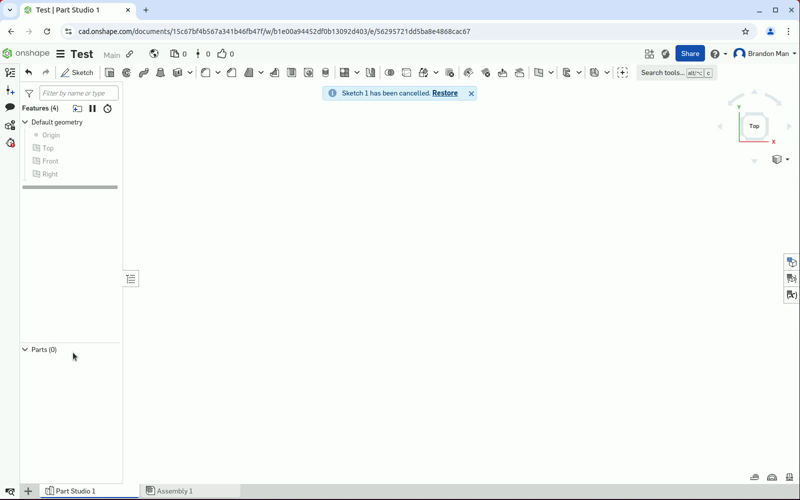
key(up)
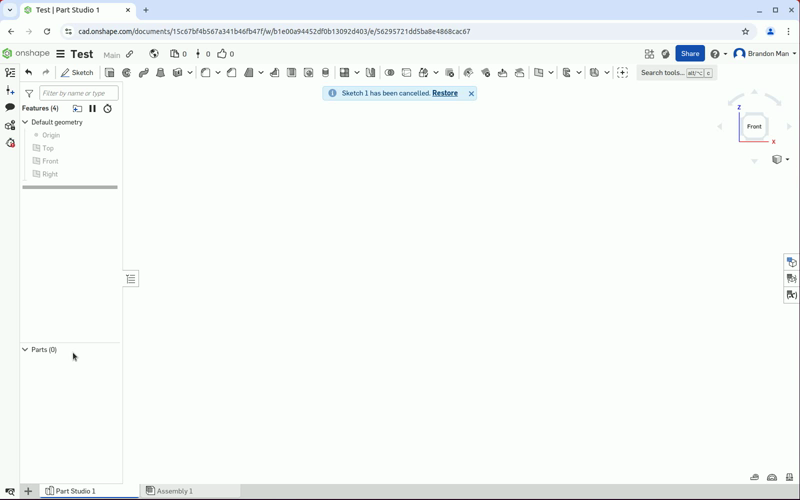
key_up(shift)
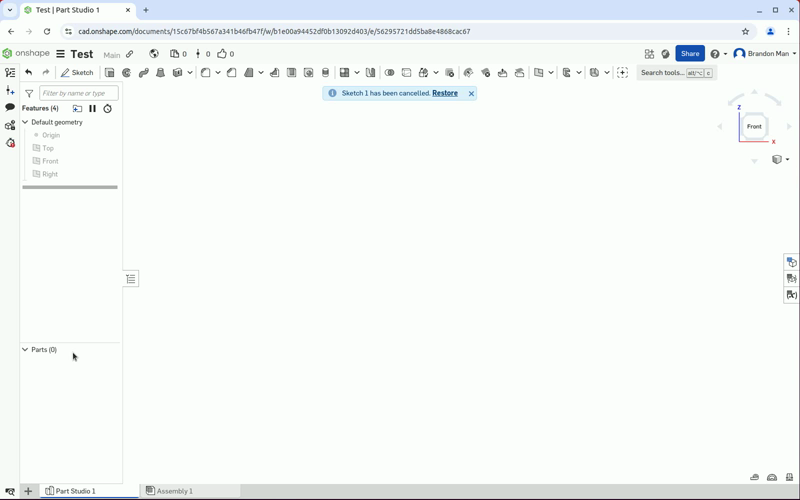
mouse_move(73, 352)
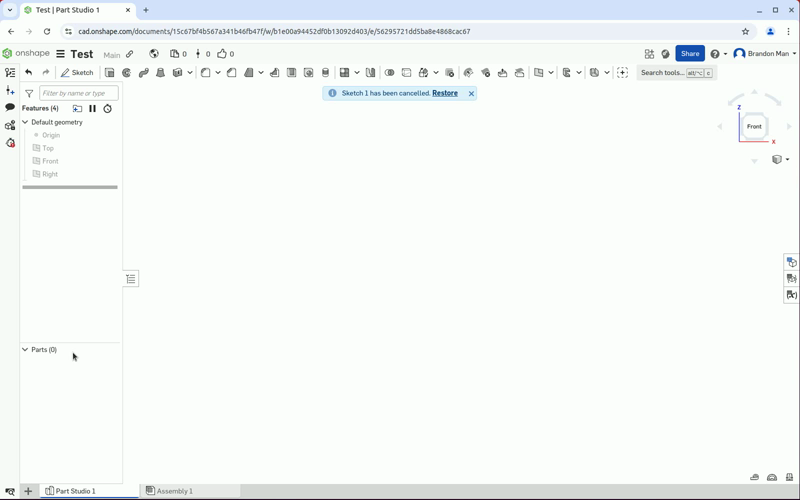
key(shift+y)
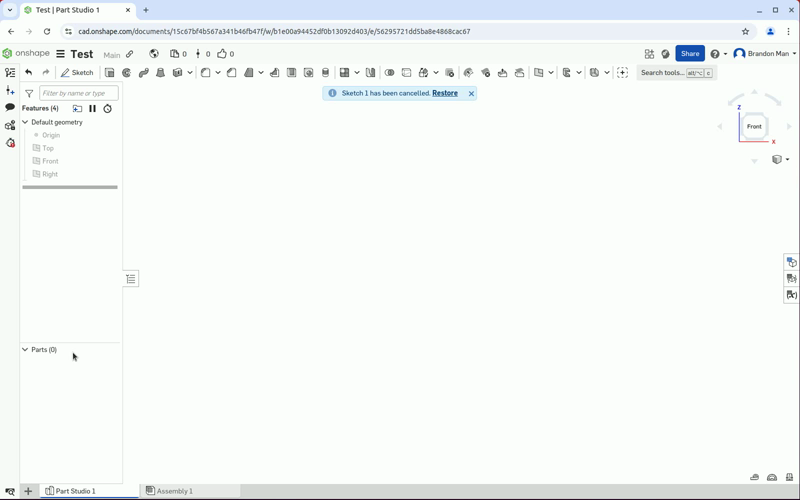
key(shift+s)
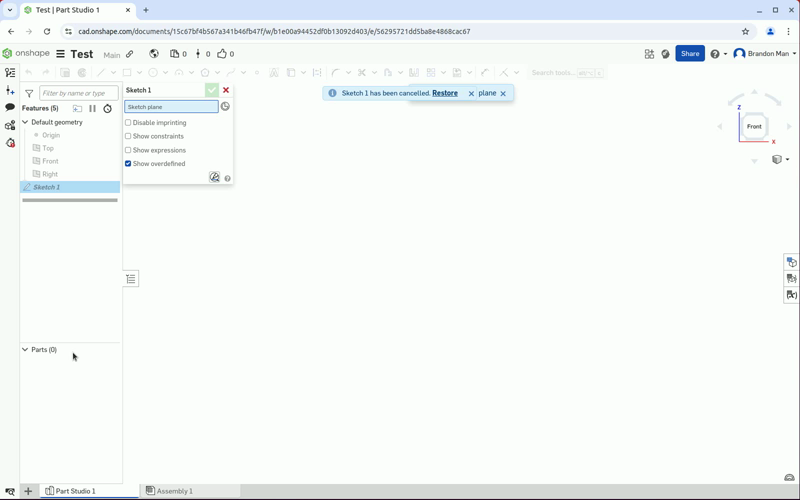
mouse_move(73, 163)
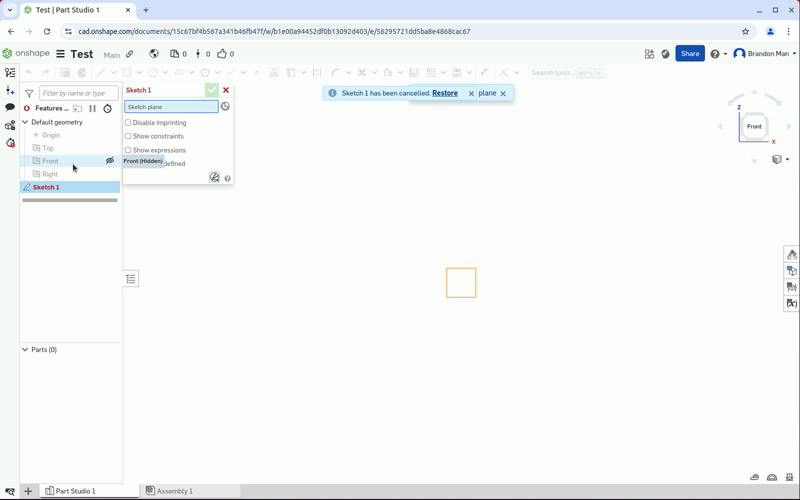
click(73, 163)
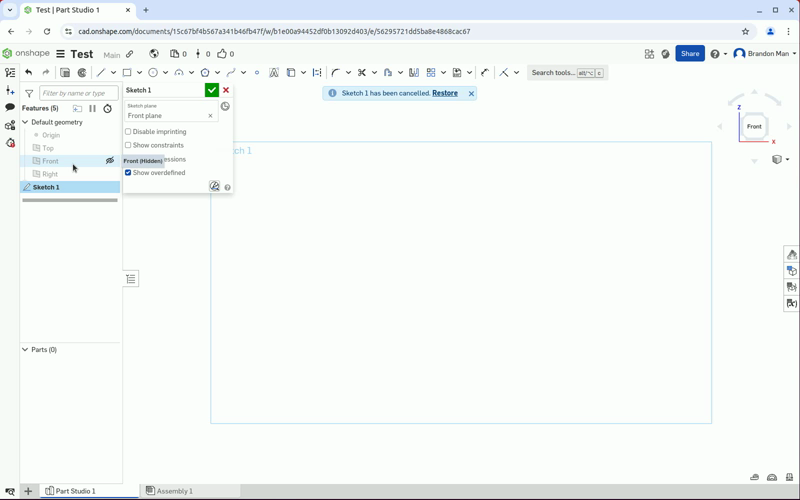
mouse_move(73, 352)
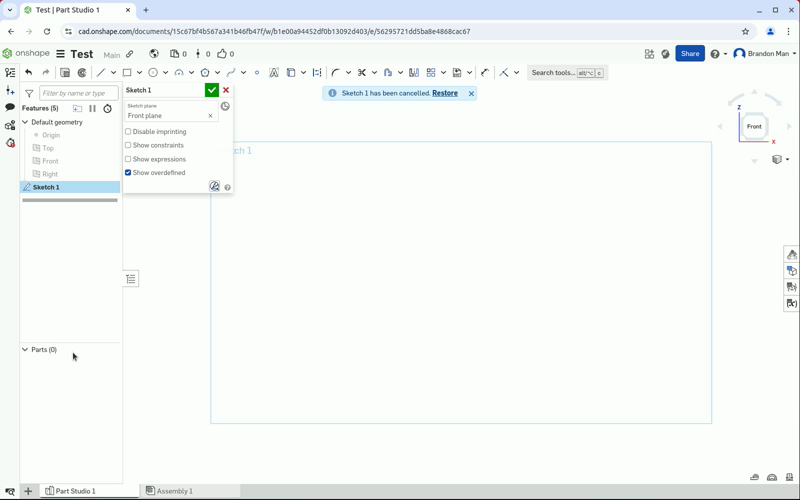
key(y)
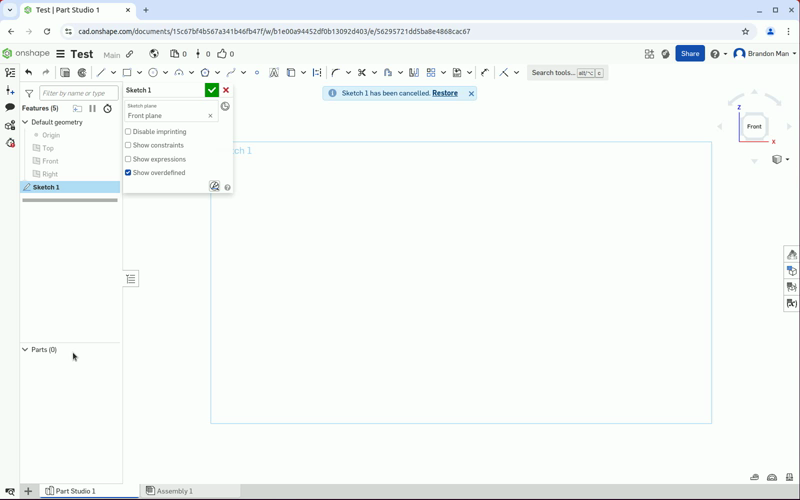
key(l)
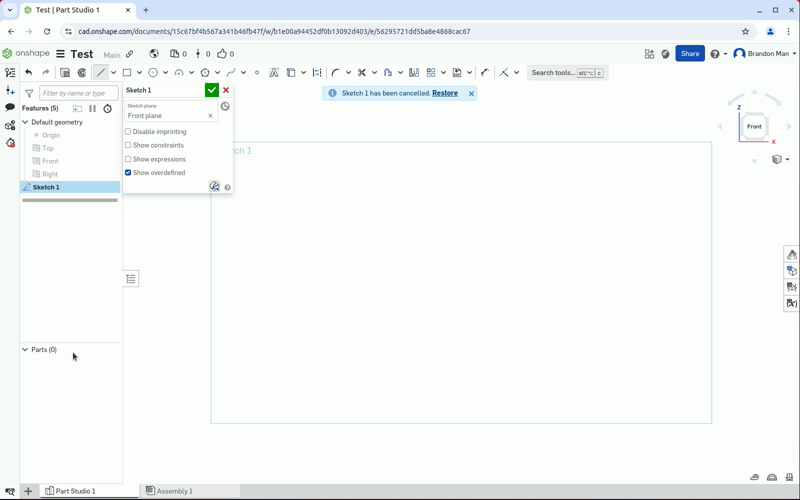
key_down(shift)
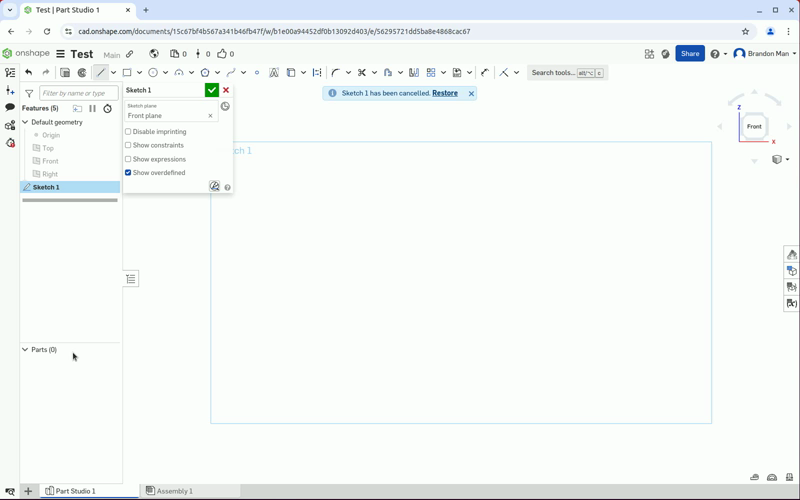
mouse_move(511, 282)
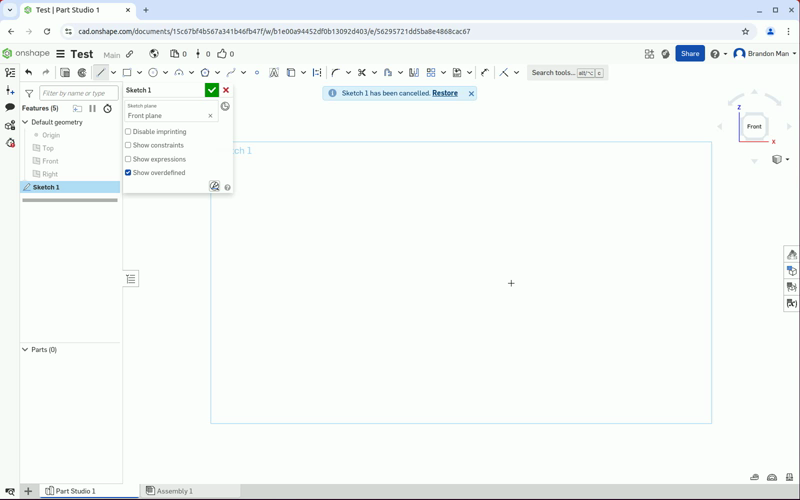
click(511, 282)
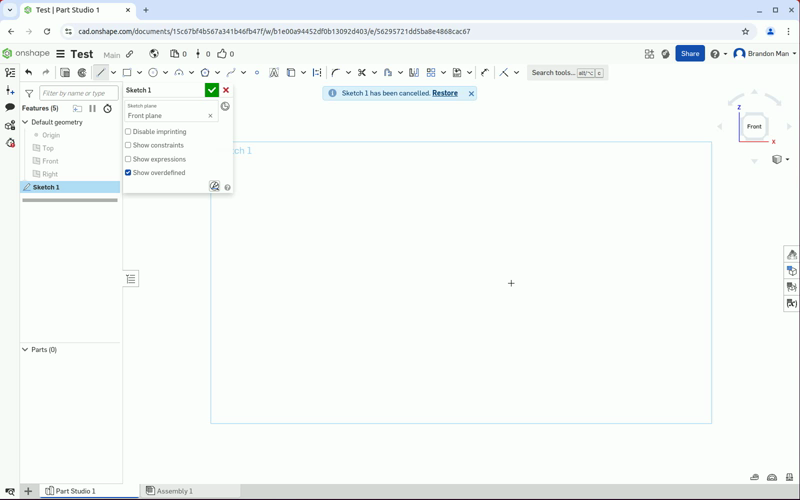
key_up(shift)
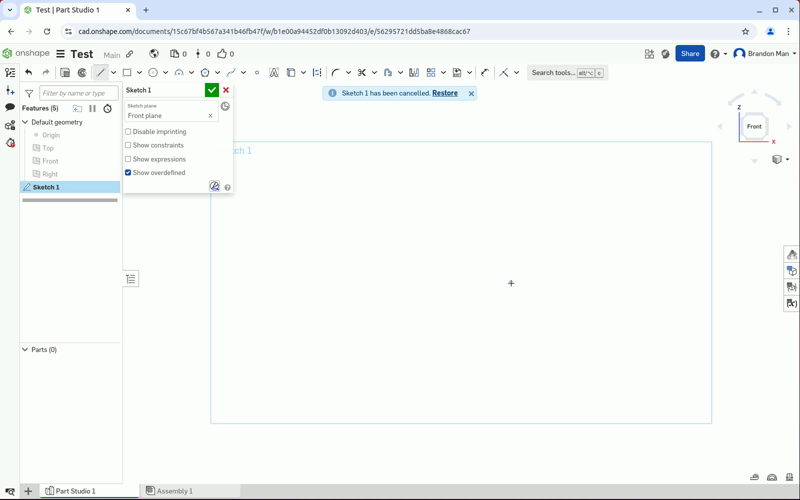
key_down(shift)
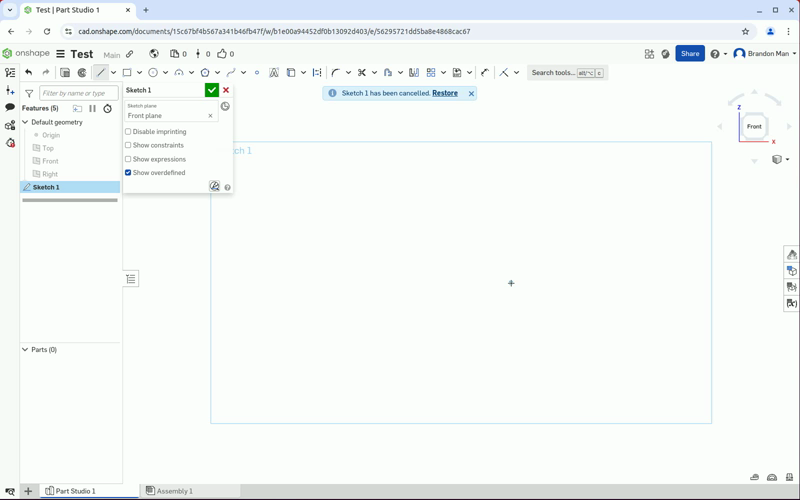
mouse_move(573, 282)
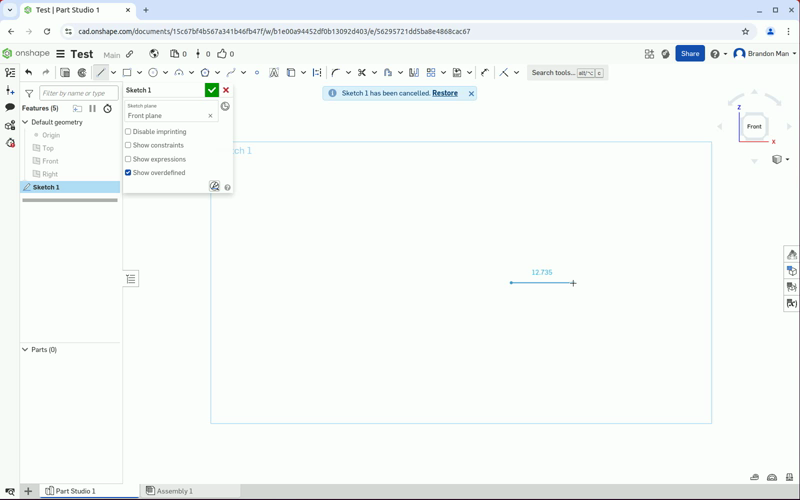
click(573, 282)
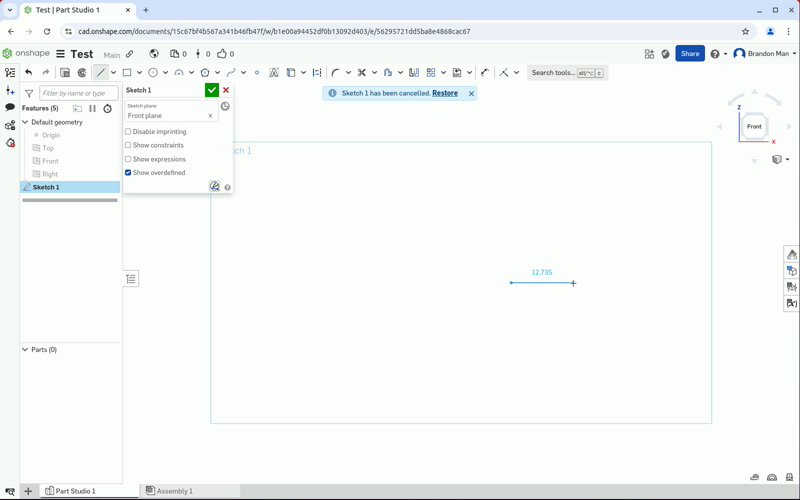
key_up(shift)
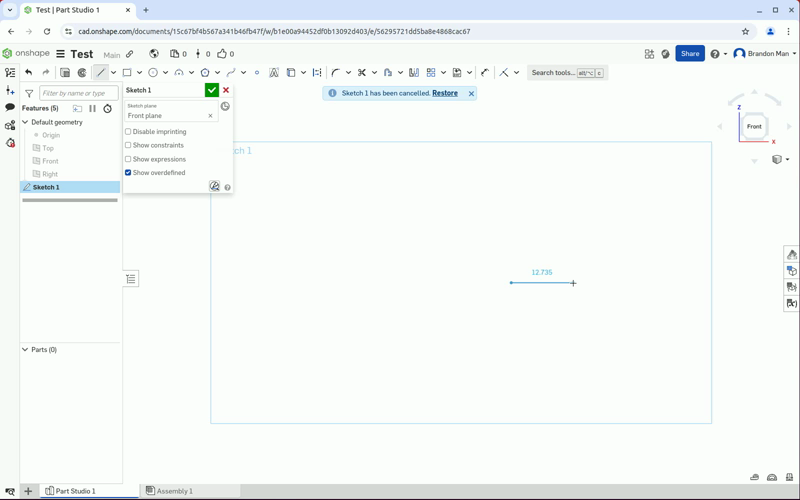
key_down(shift)
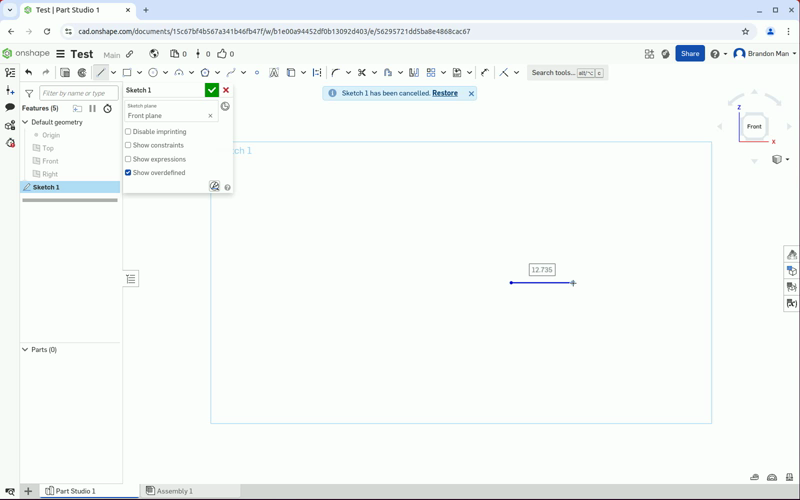
mouse_move(573, 205)
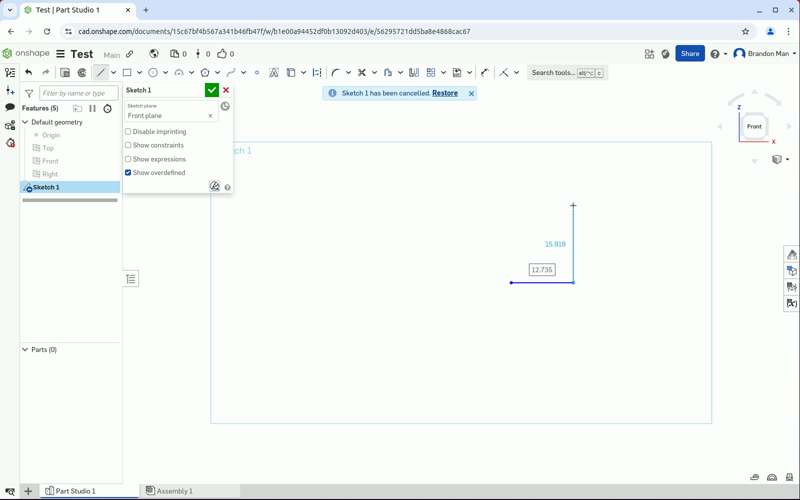
click(573, 205)
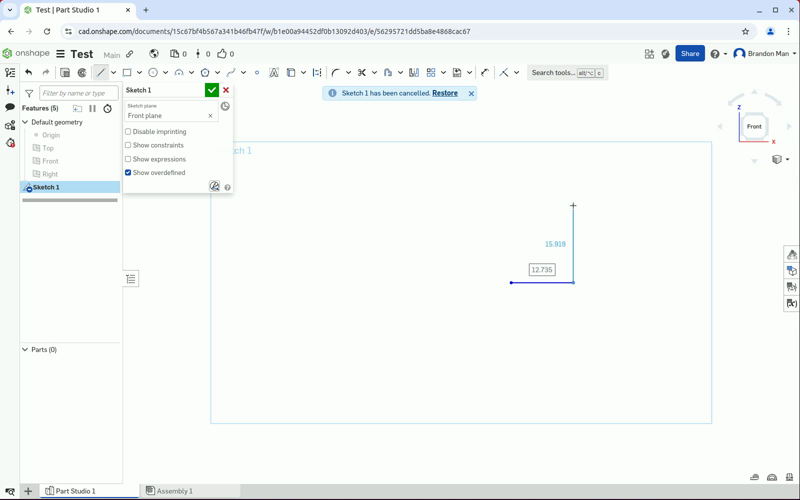
key_up(shift)
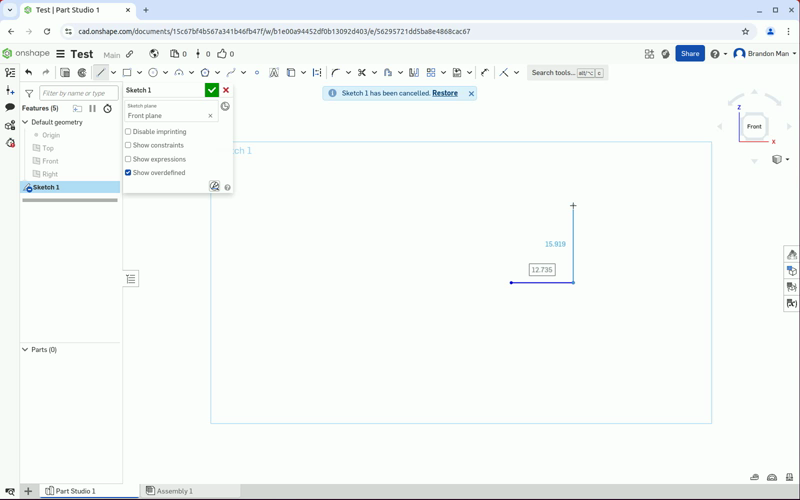
key_down(shift)
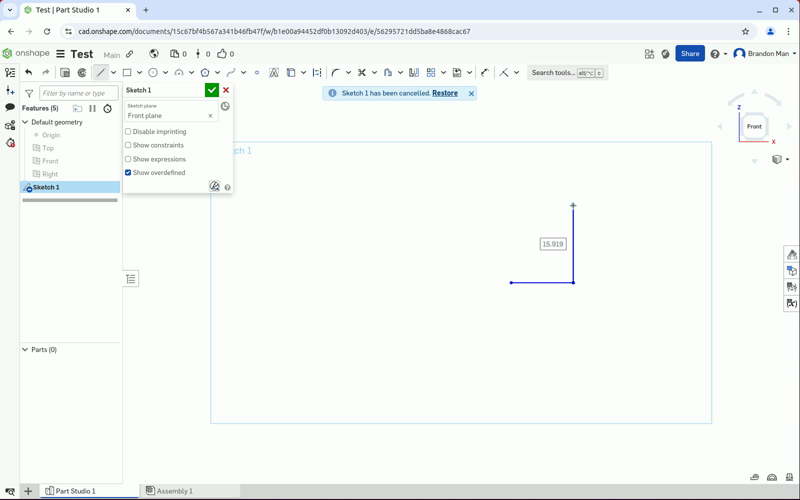
mouse_move(589, 205)
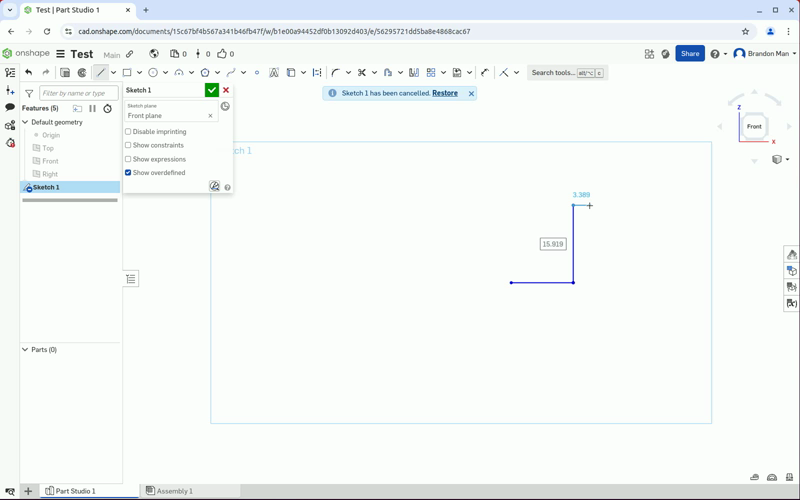
mouse_move(542, 205)
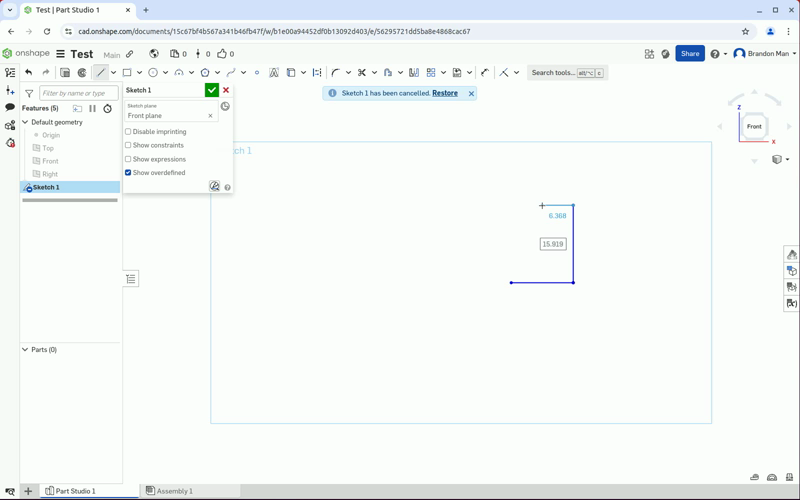
click(542, 205)
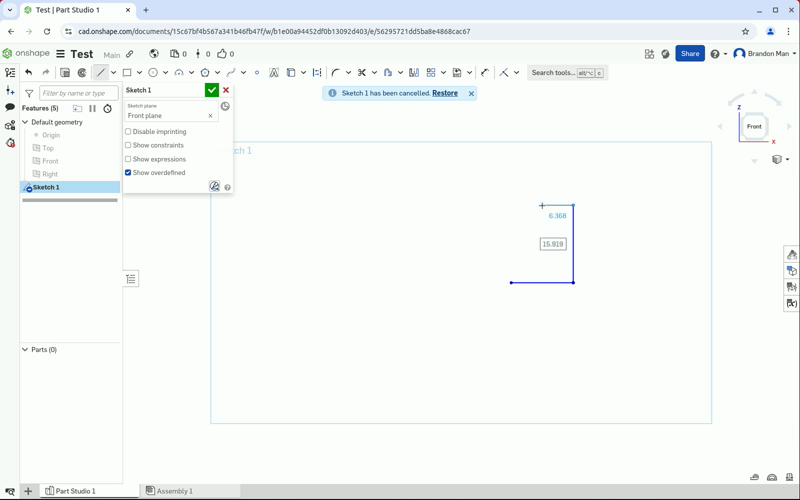
key_up(shift)
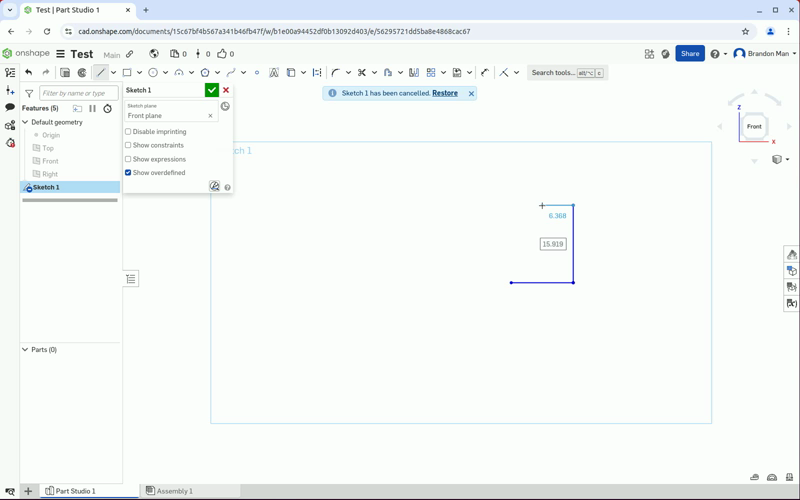
key_down(shift)
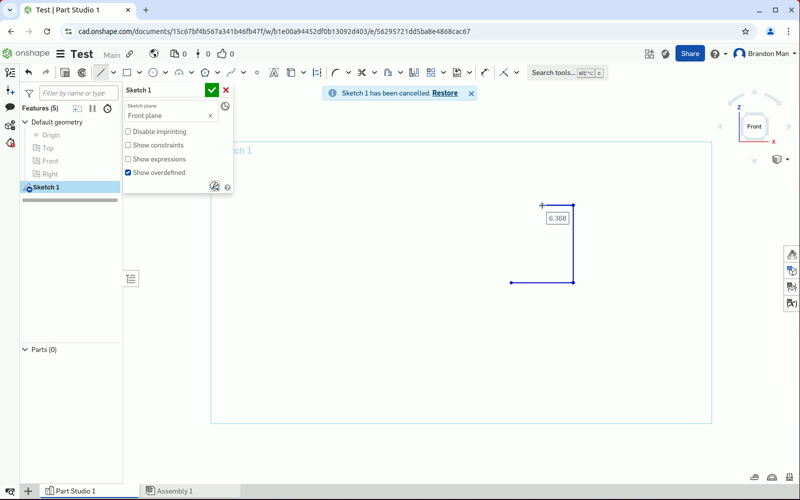
mouse_move(572, 205)
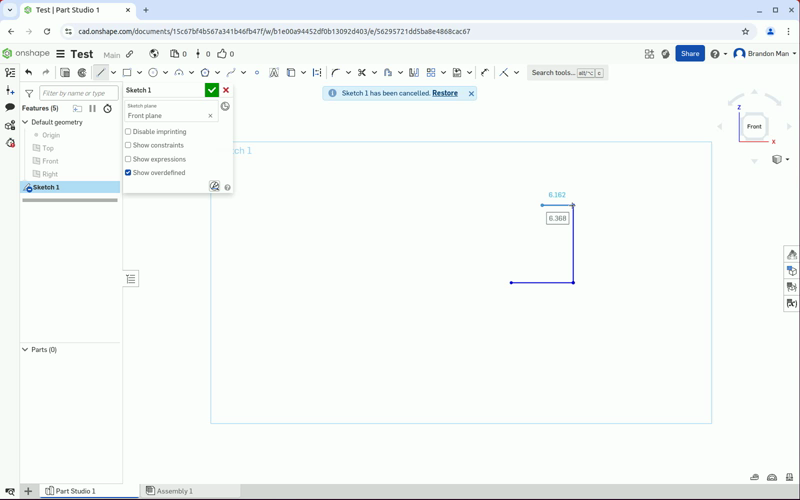
mouse_move(542, 251)
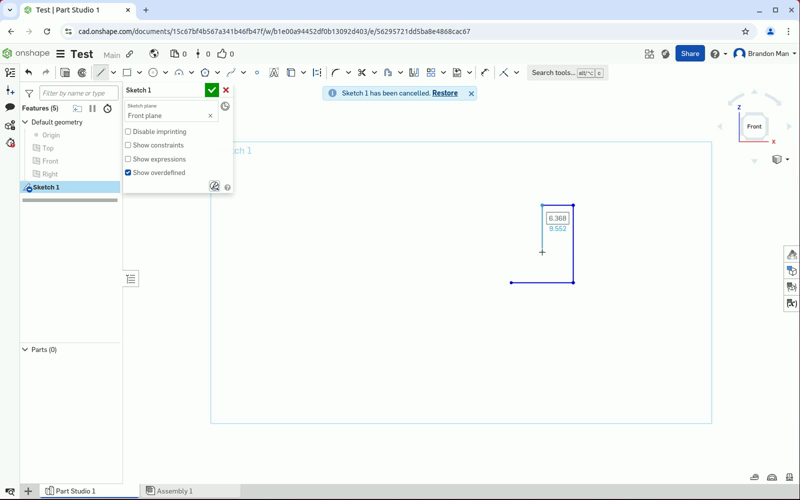
click(542, 251)
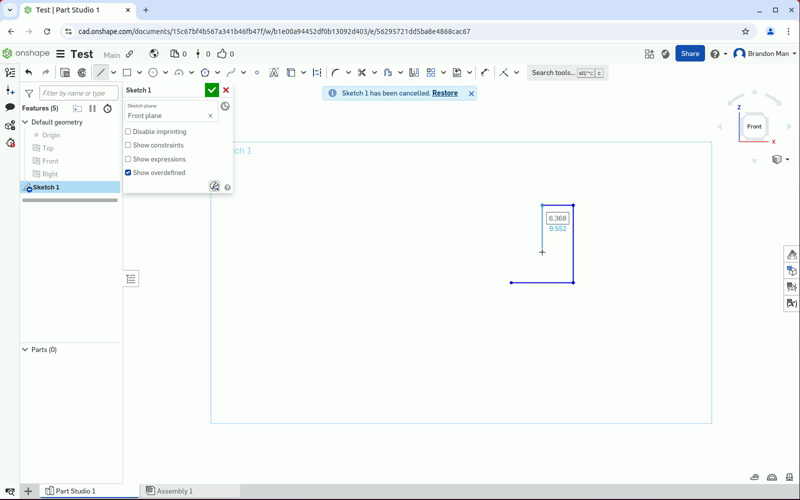
key_up(shift)
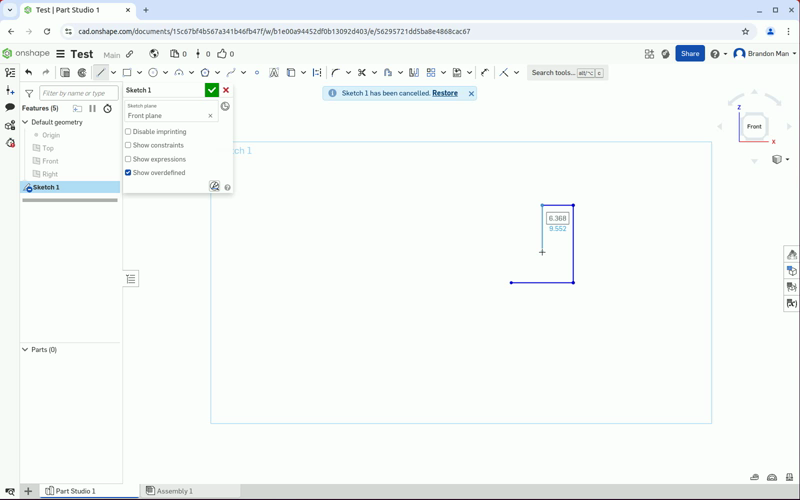
key_down(shift)
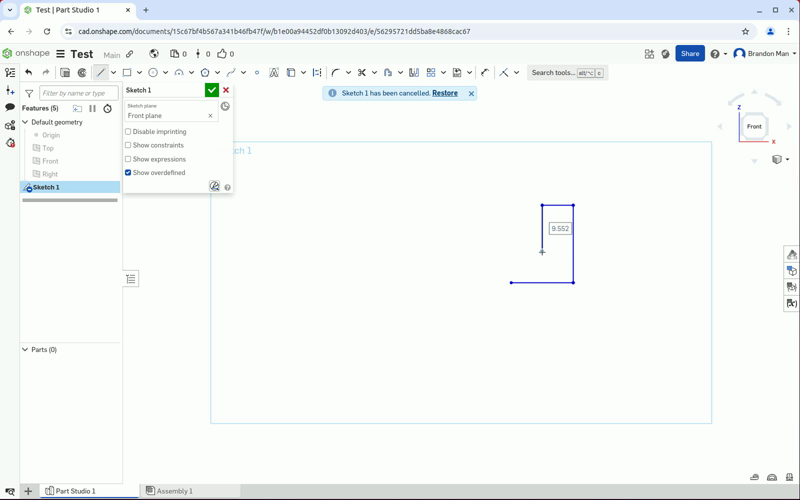
mouse_move(572, 251)
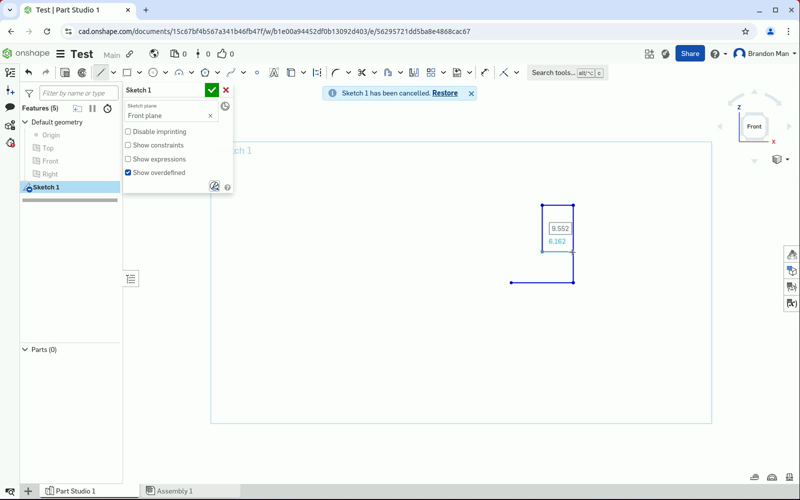
mouse_move(511, 251)
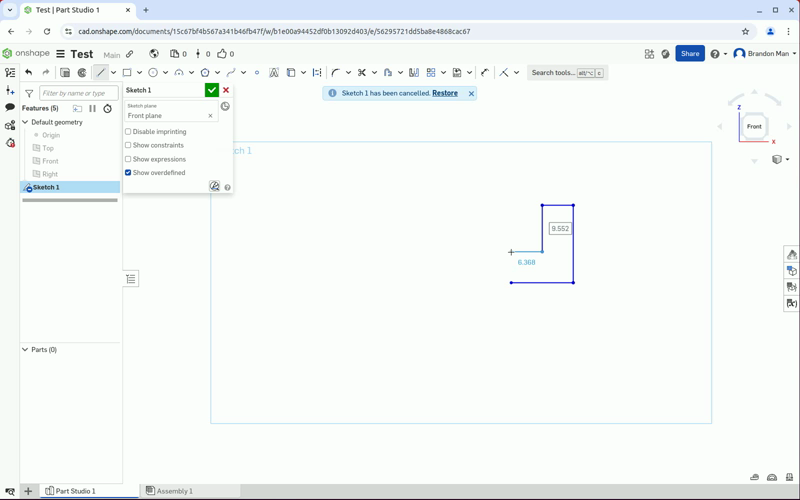
click(511, 251)
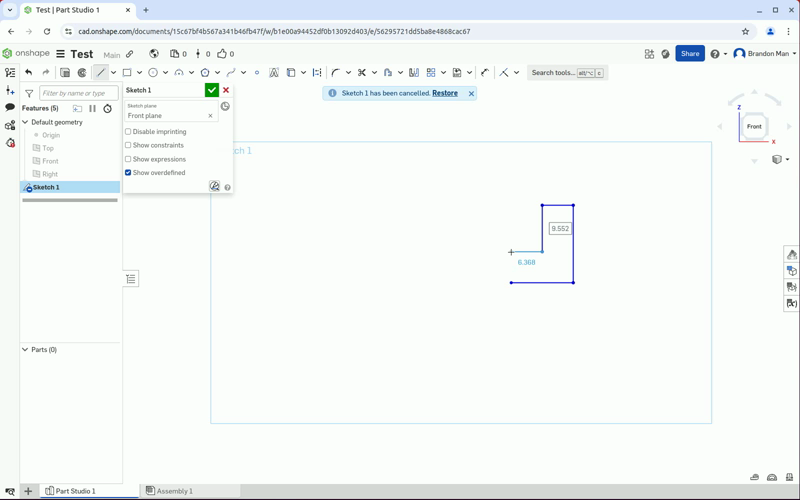
key_up(shift)
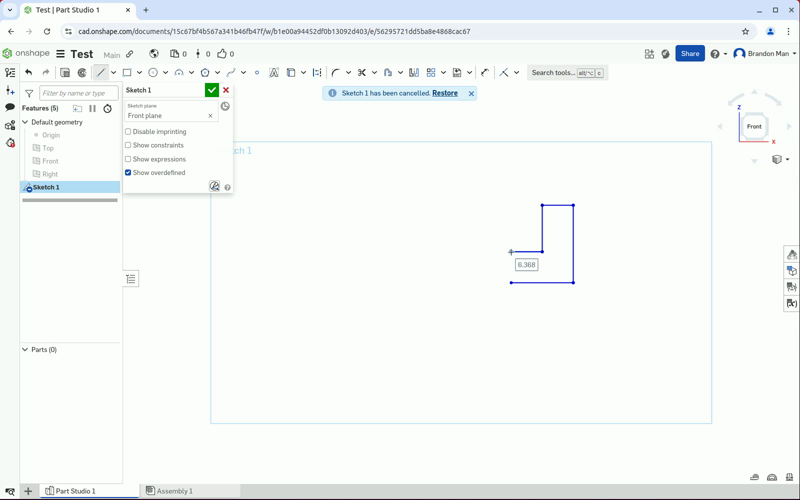
mouse_move(541, 251)
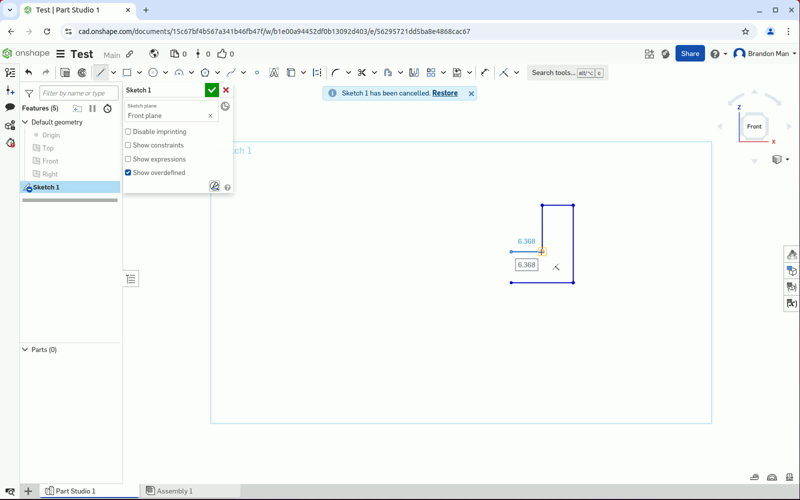
key_down(shift)
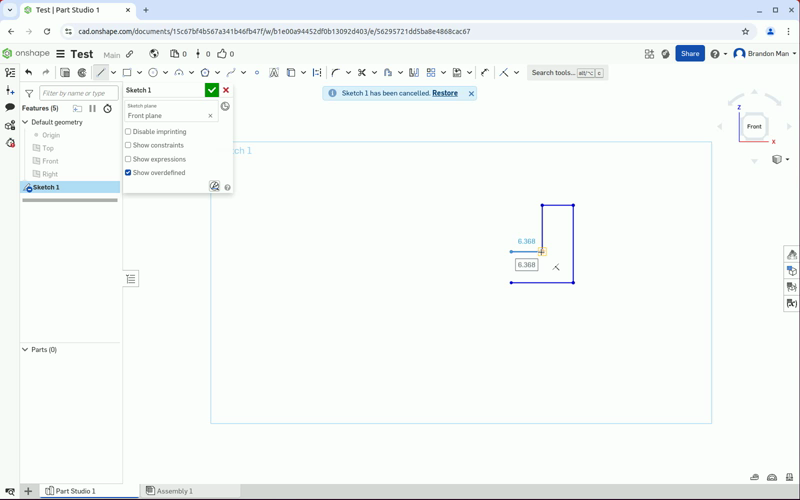
mouse_move(511, 282)
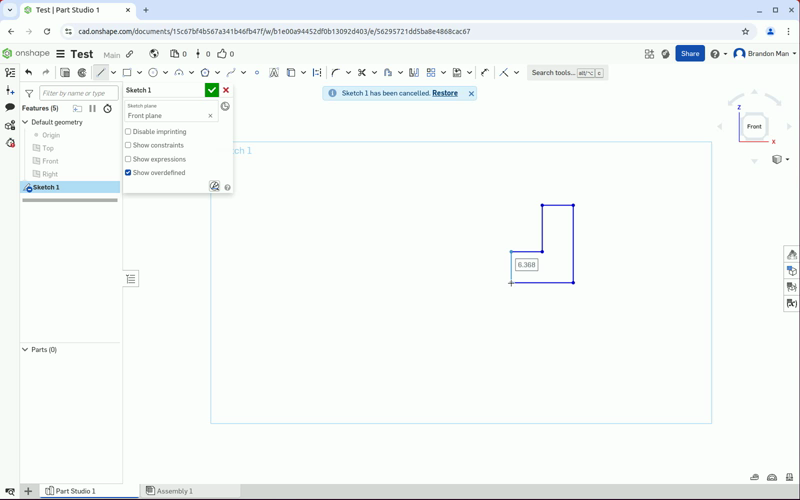
key_up(shift)
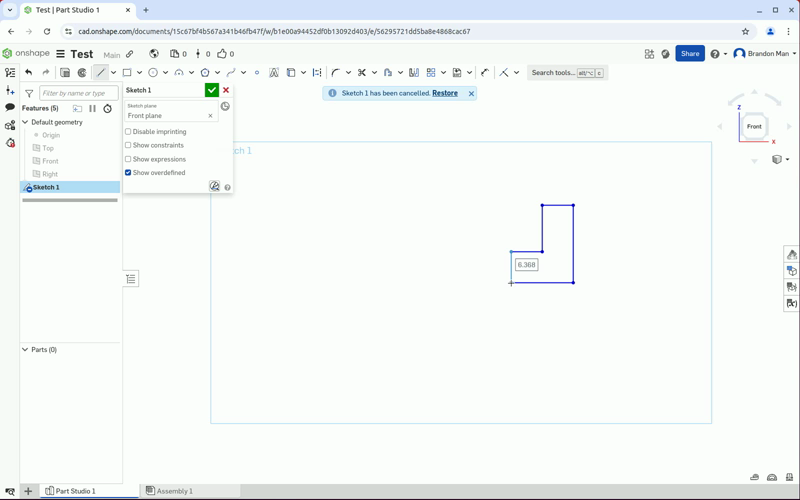
click(511, 282)
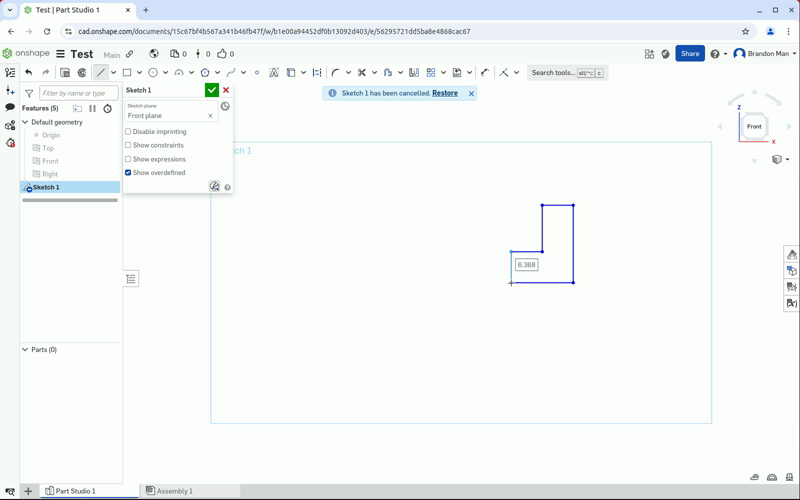
key(esc)
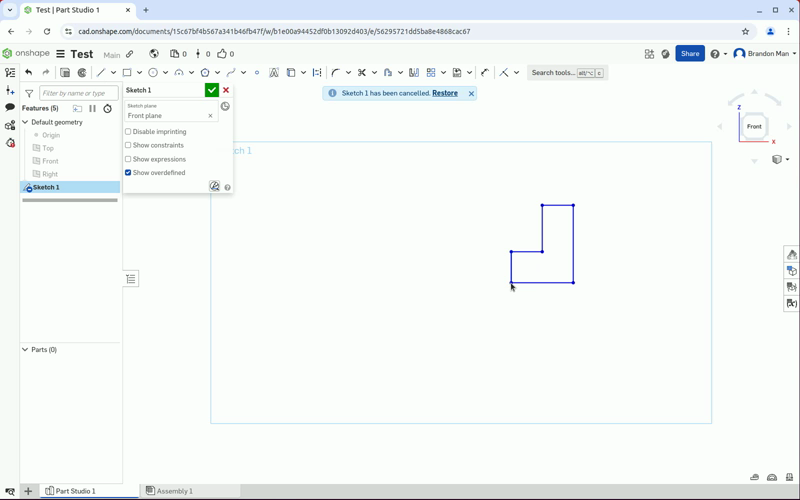
mouse_move(554, 264)
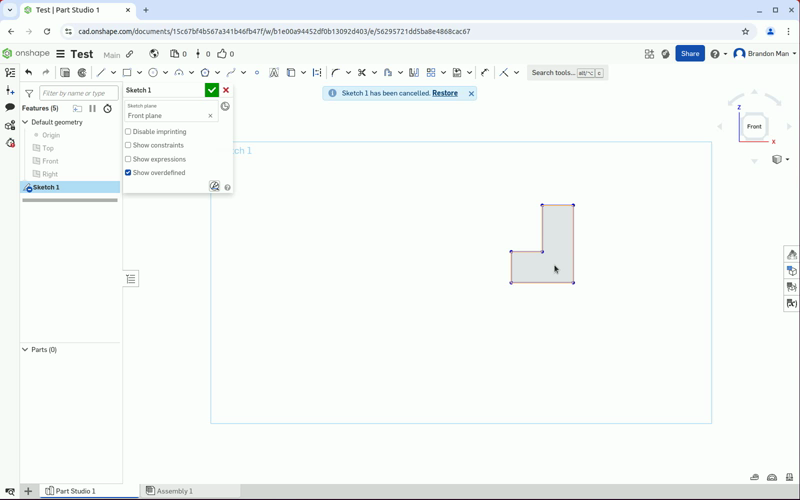
click(554, 264)
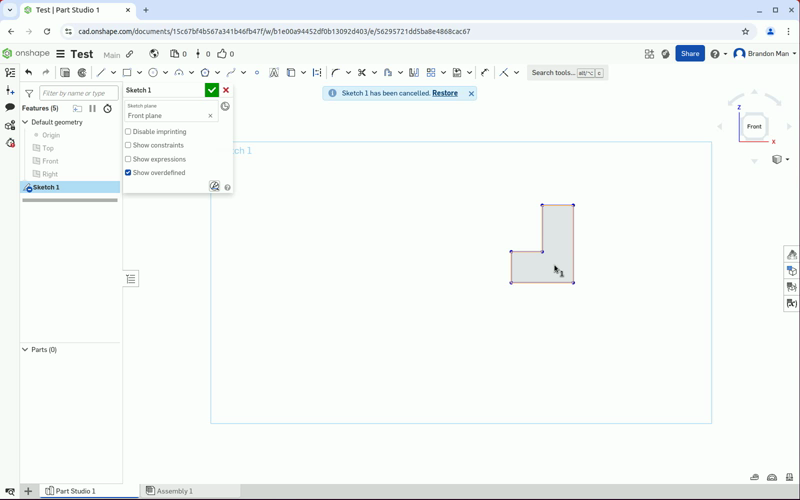
mouse_move(73, 352)
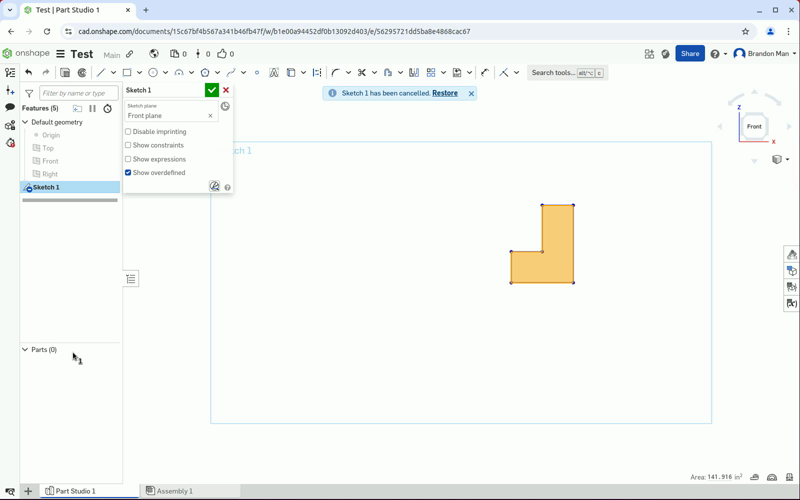
key(shift+y)
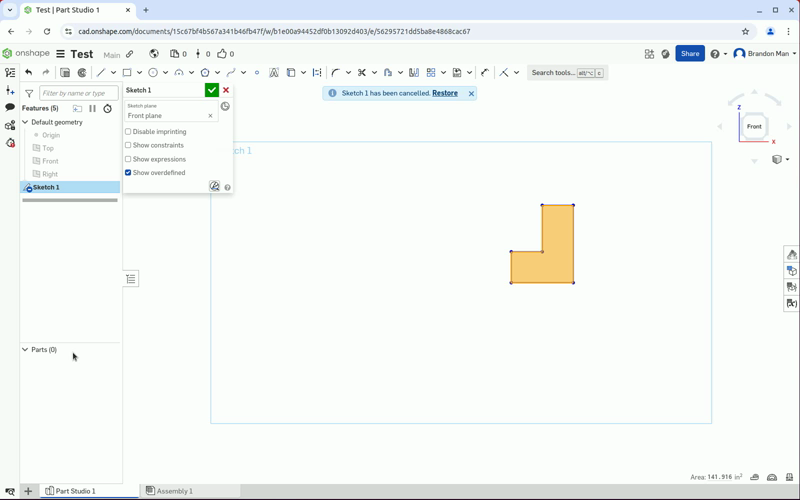
key(shift+e)
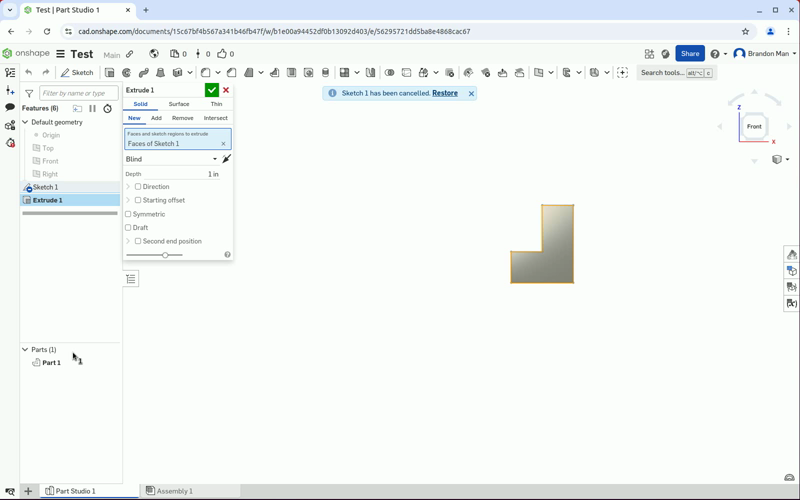
mouse_move(143, 106)
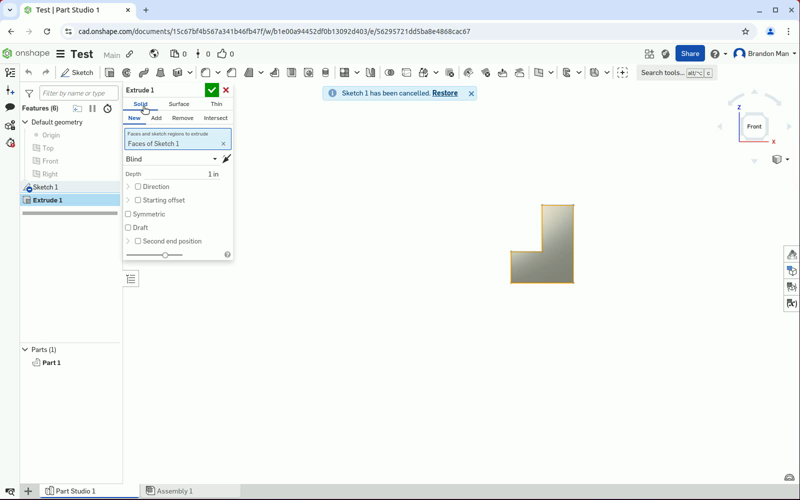
click(143, 106)
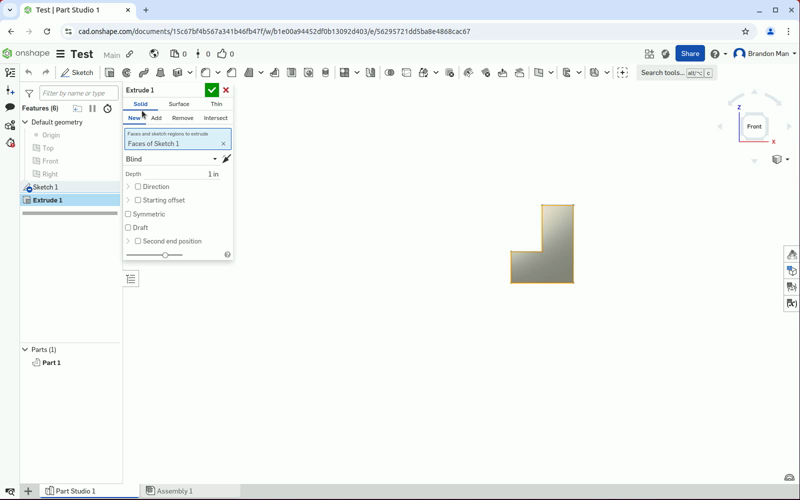
mouse_move(137, 120)
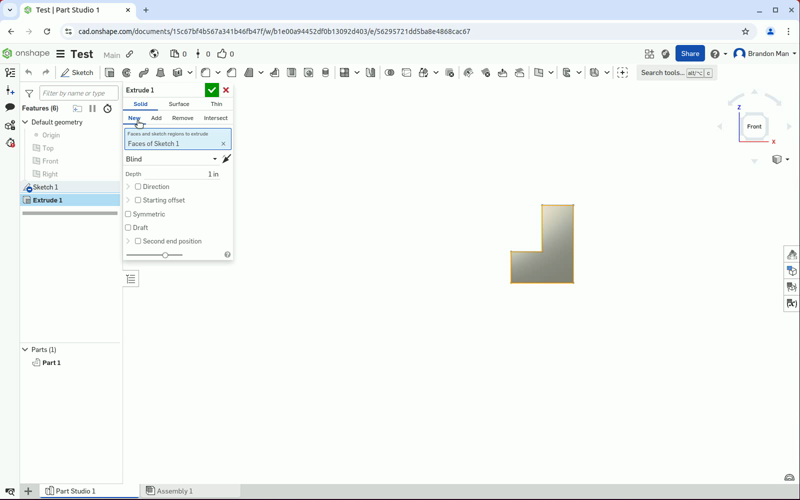
click(137, 120)
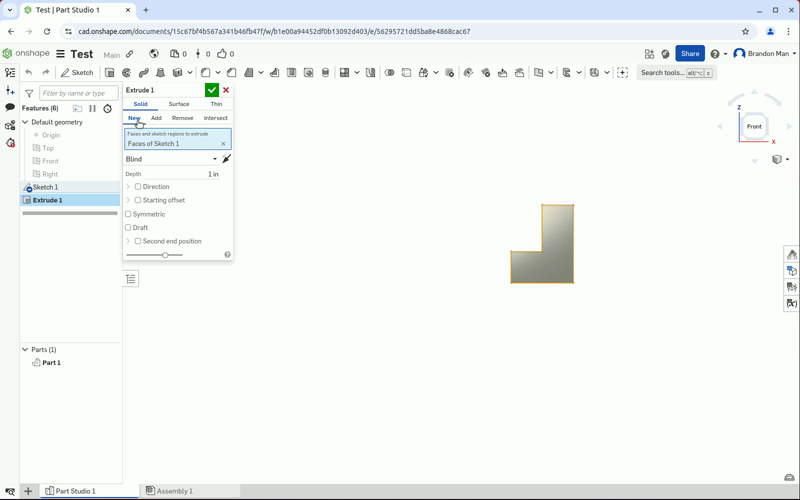
key(tab, 4)
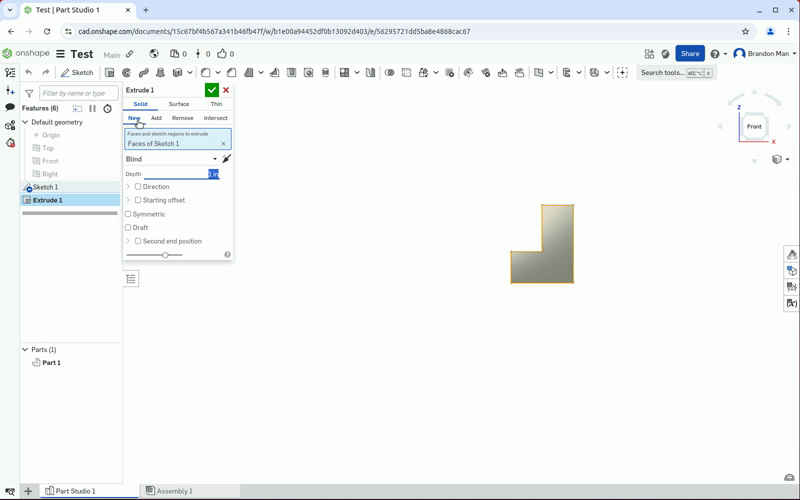
text(19.016)
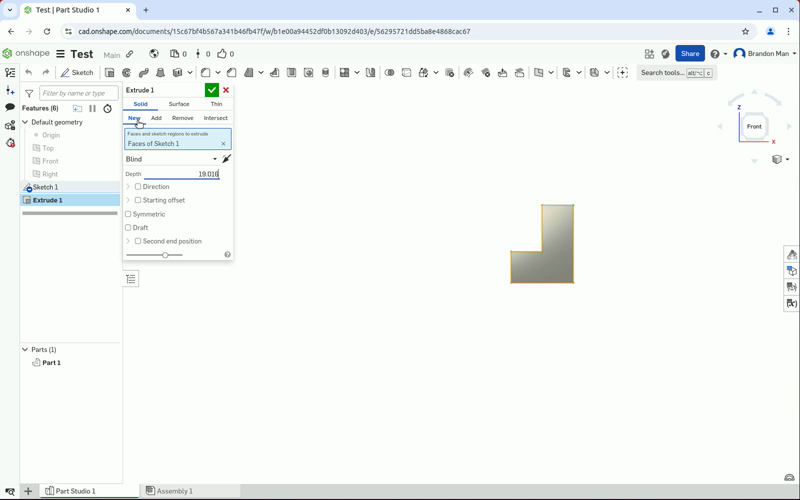
key(enter)
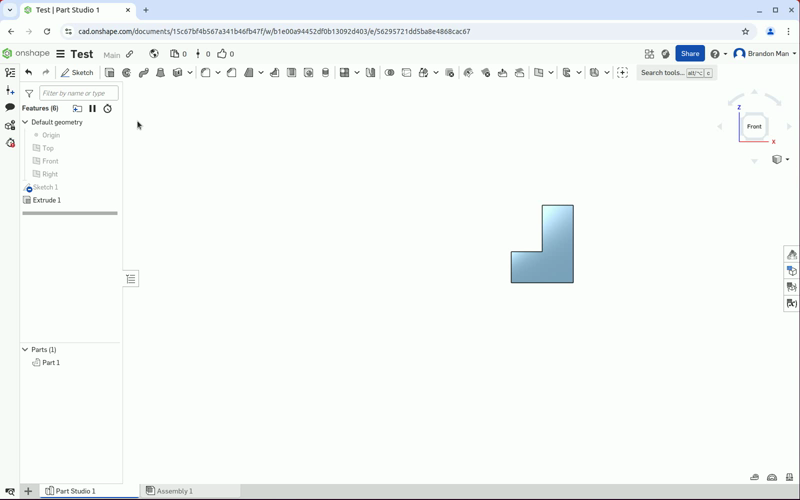
key(shift+h)
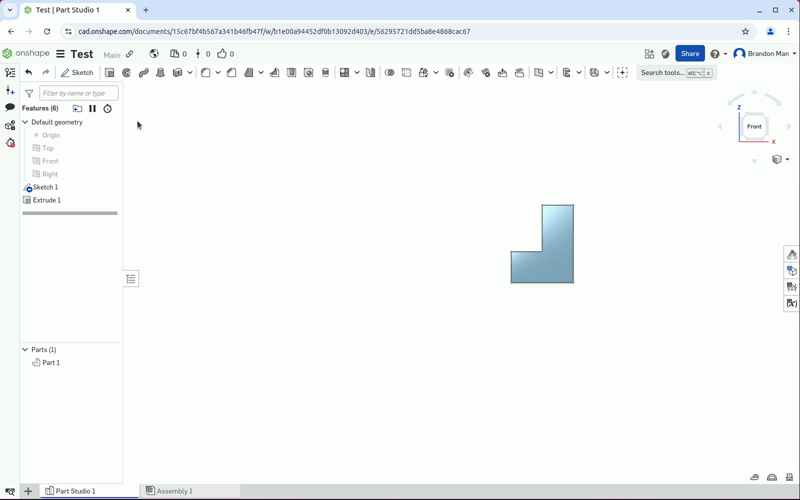
key(shift+h)
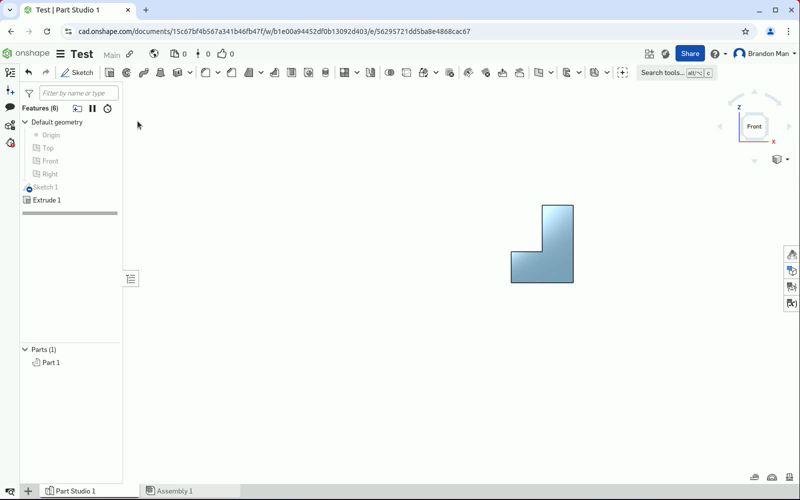
mouse_move(73, 189)
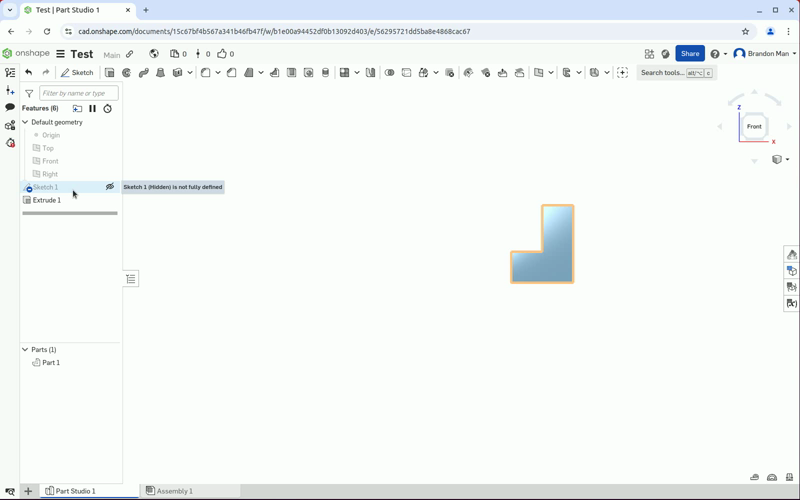
click(73, 189)
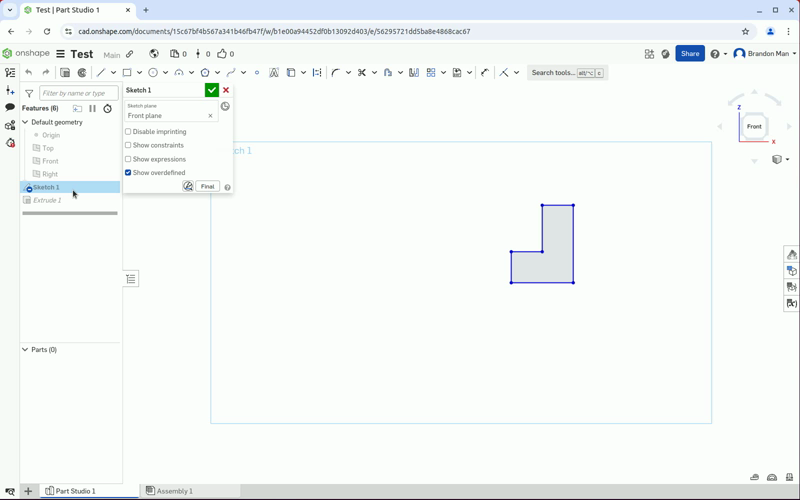
mouse_move(229, 92)
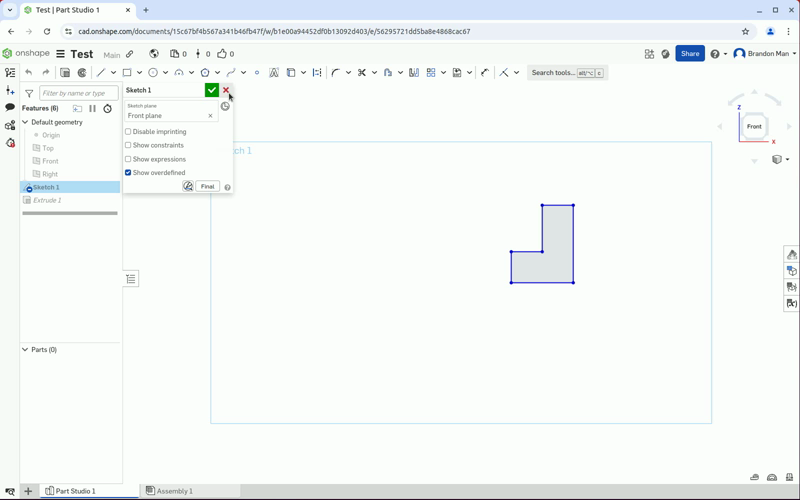
click(229, 92)
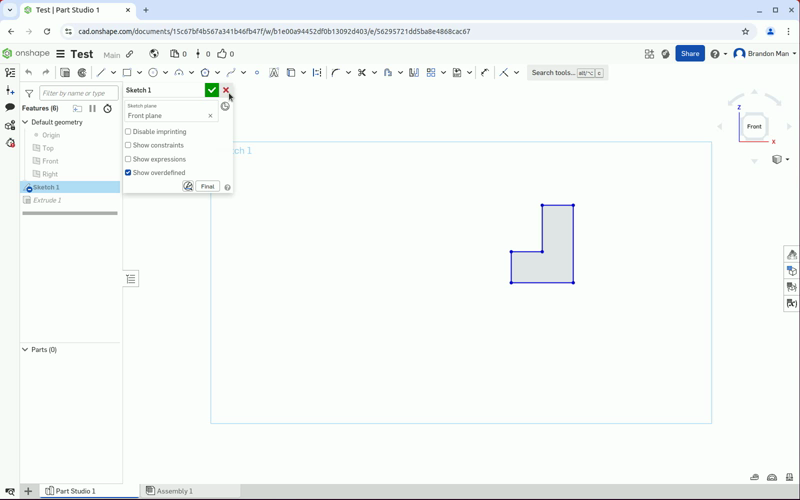
key(shift+s)
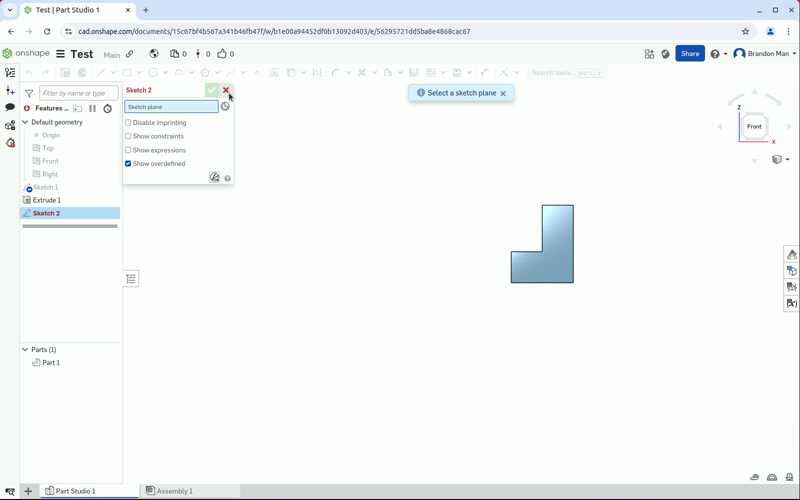
mouse_move(73, 163)
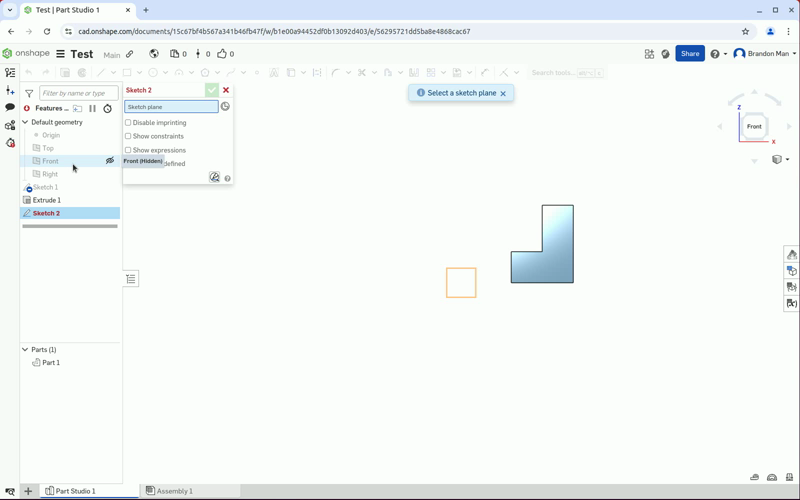
click(73, 163)
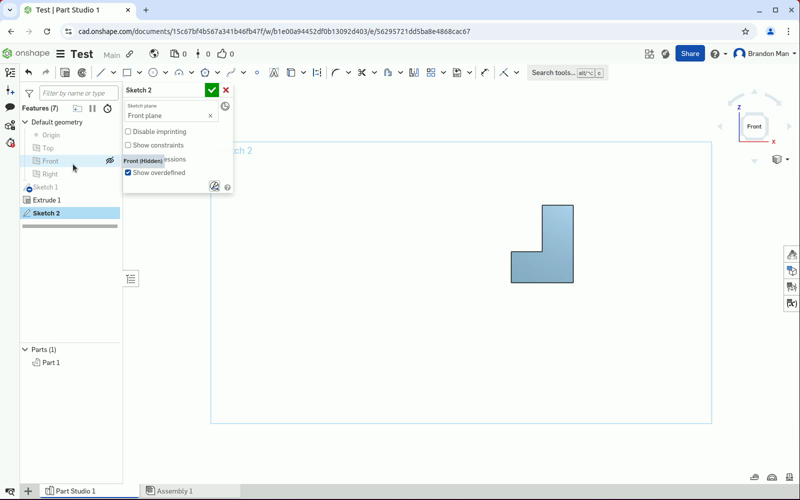
mouse_move(73, 352)
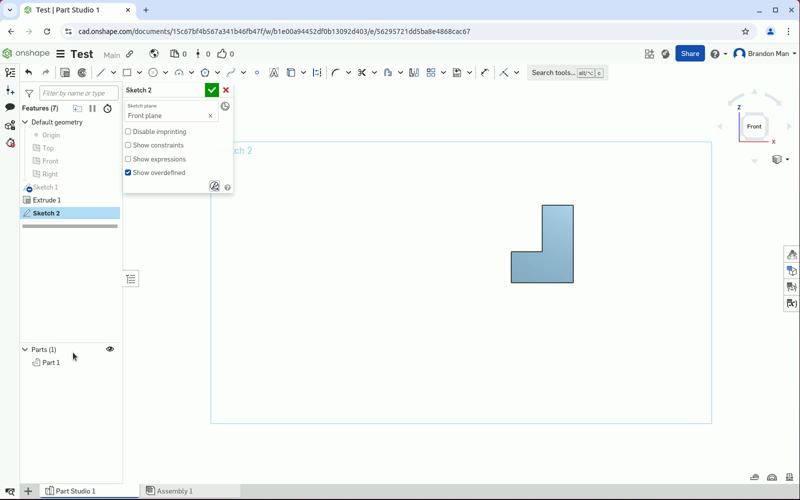
key(y)
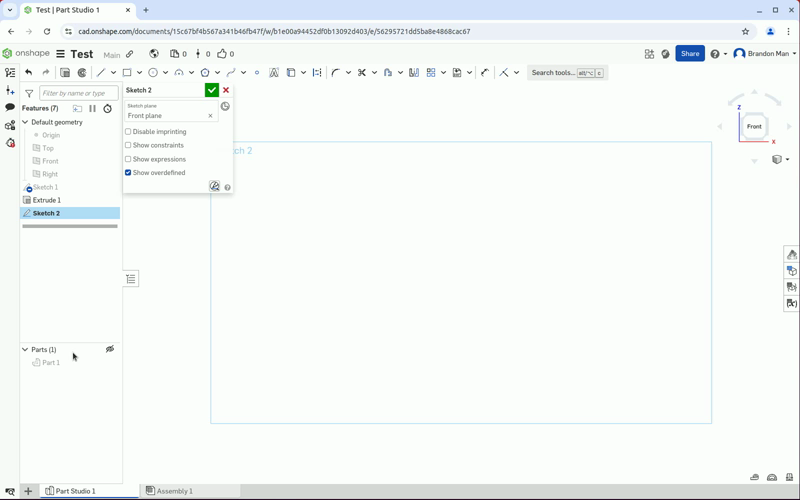
key(l)
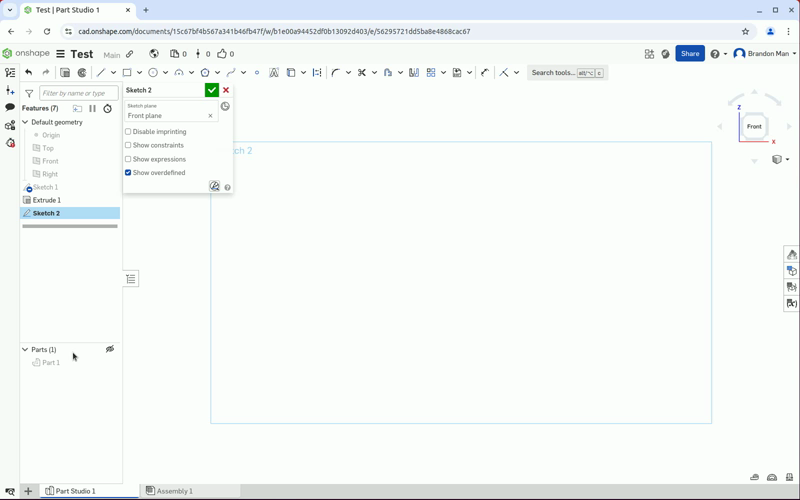
key_down(shift)
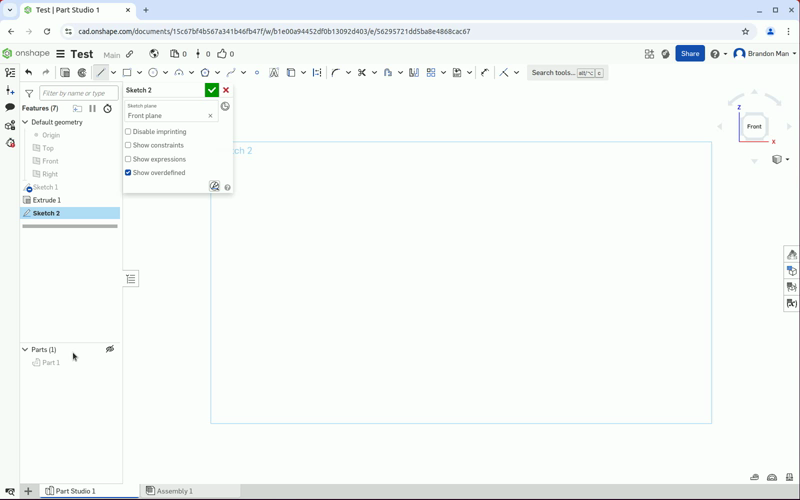
mouse_move(511, 282)
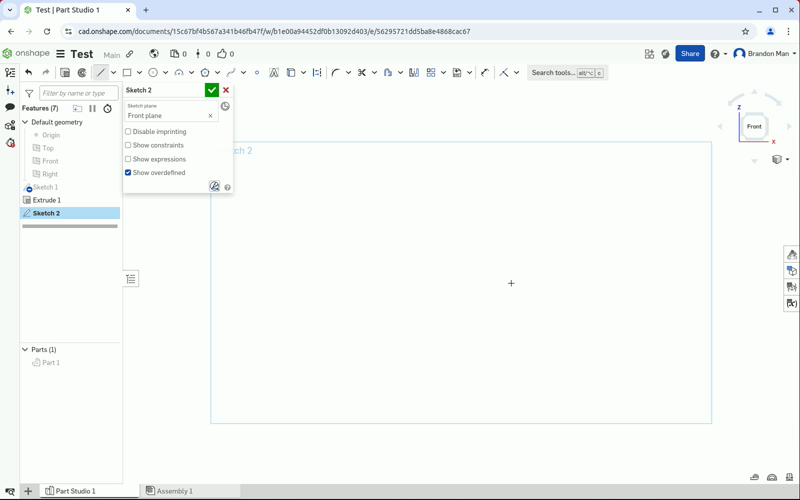
click(511, 282)
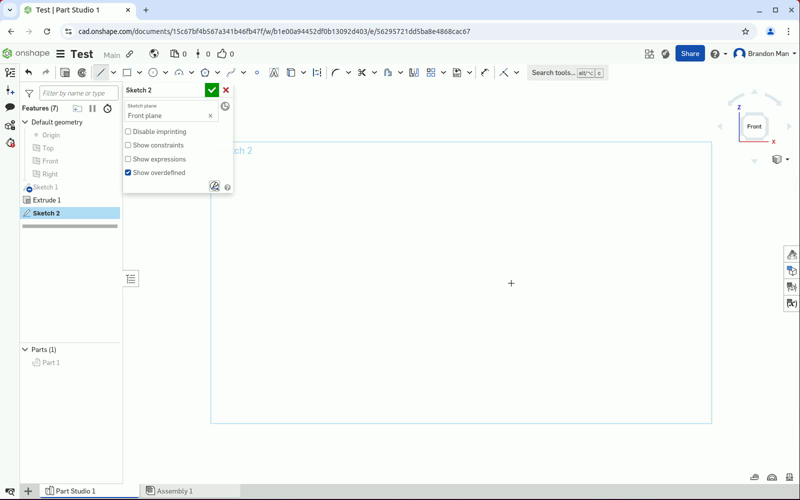
key_up(shift)
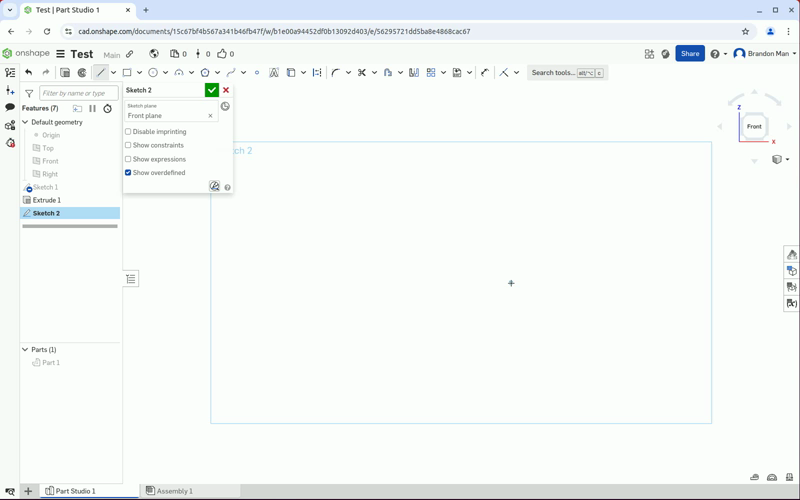
key_down(shift)
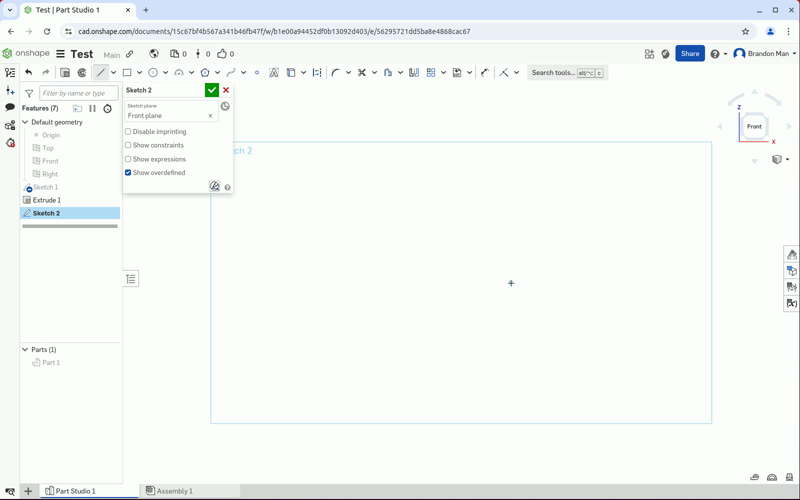
mouse_move(573, 282)
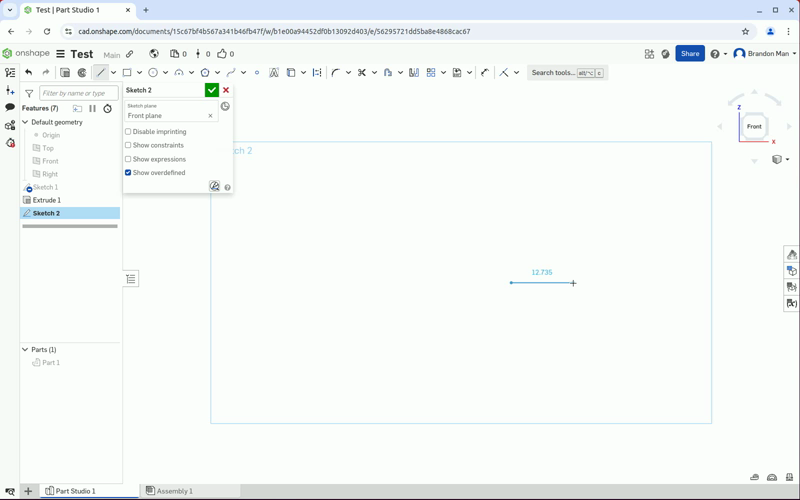
click(573, 282)
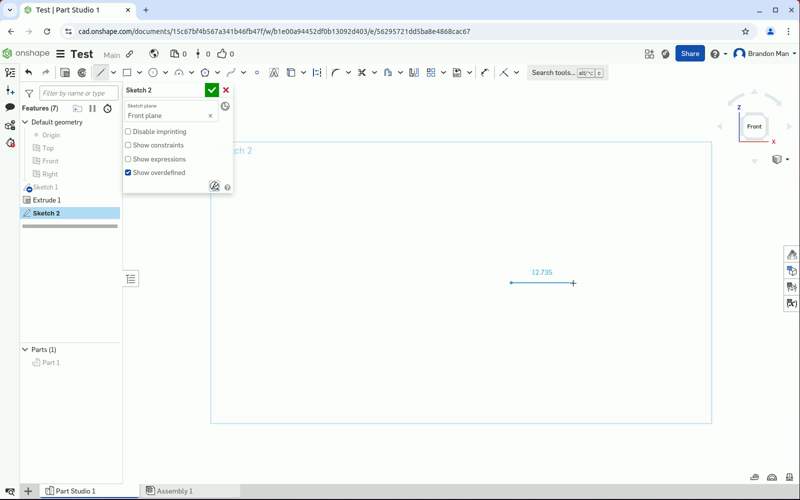
key_up(shift)
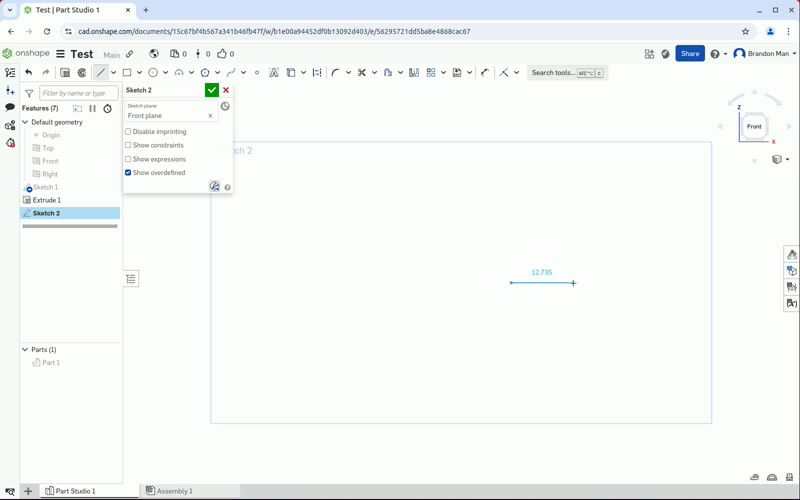
key_down(shift)
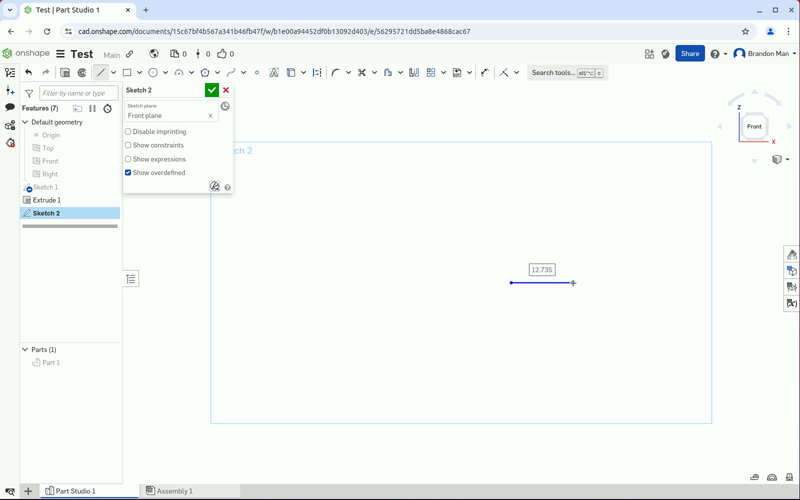
mouse_move(573, 205)
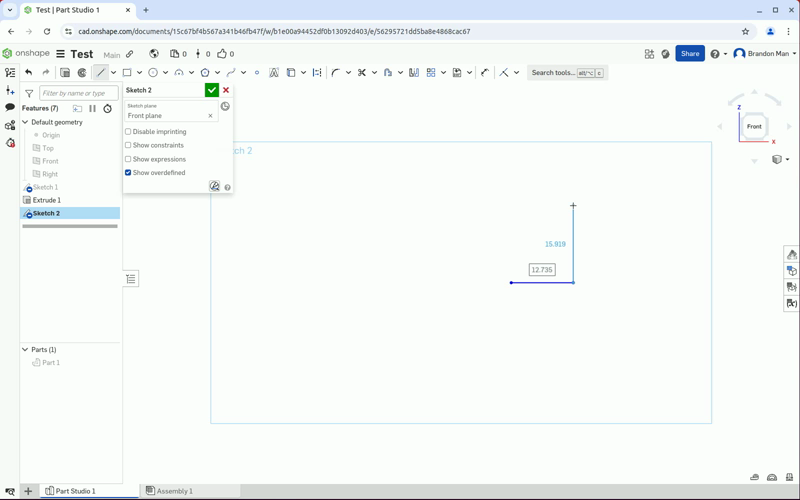
click(573, 205)
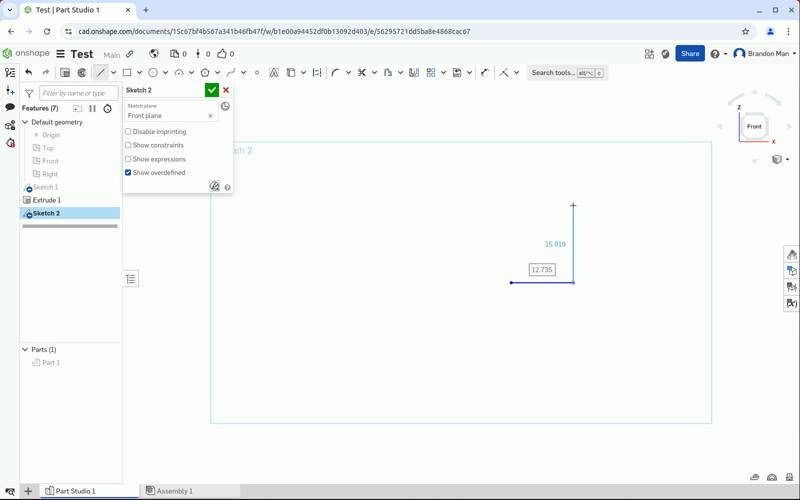
key_up(shift)
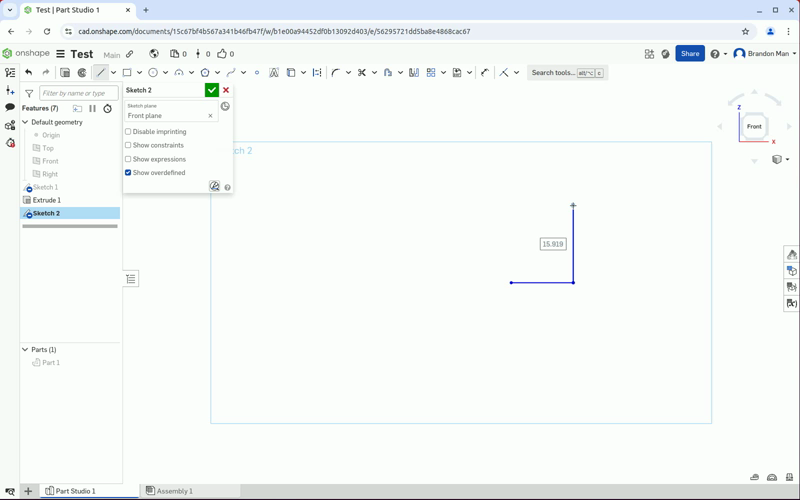
key_down(shift)
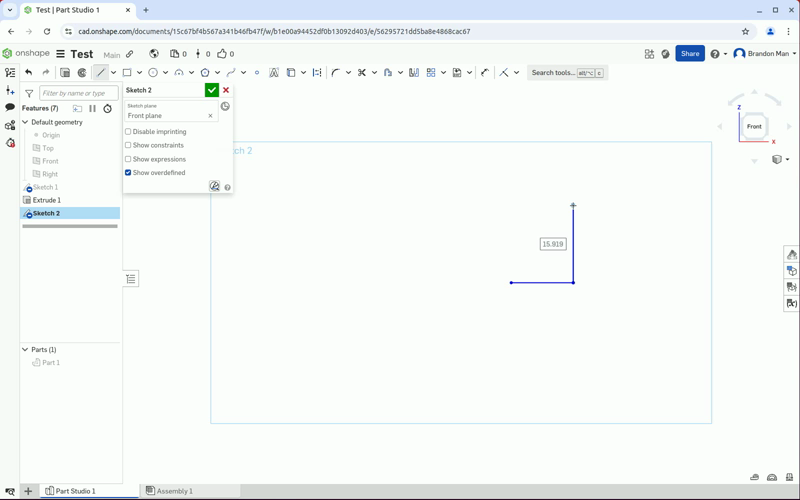
mouse_move(589, 205)
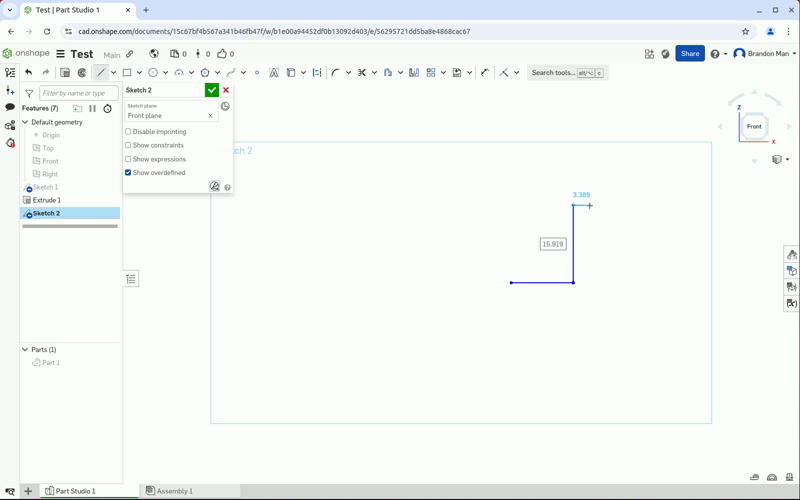
mouse_move(542, 205)
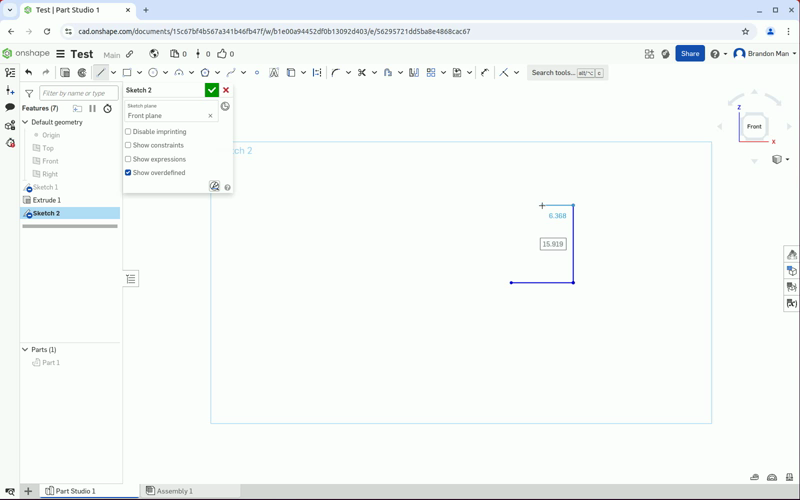
click(542, 205)
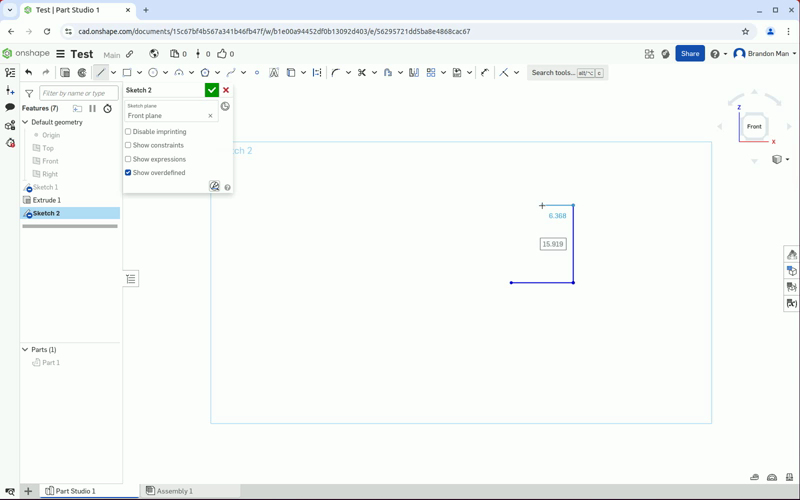
key_up(shift)
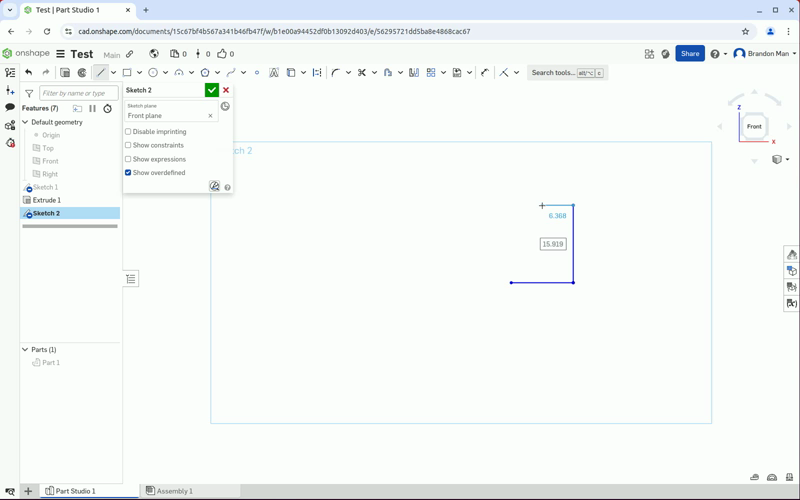
key_down(shift)
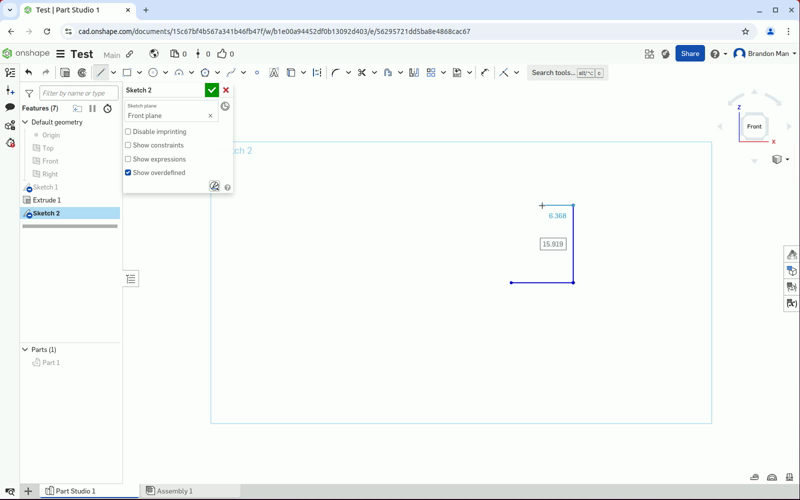
mouse_move(572, 205)
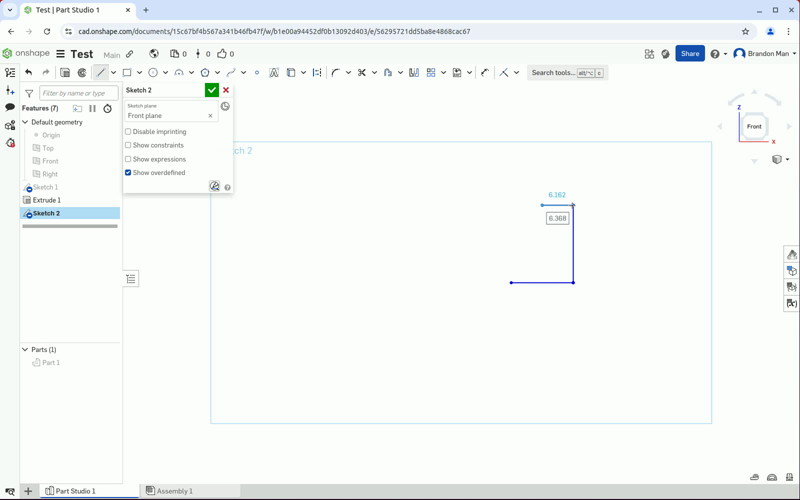
mouse_move(542, 251)
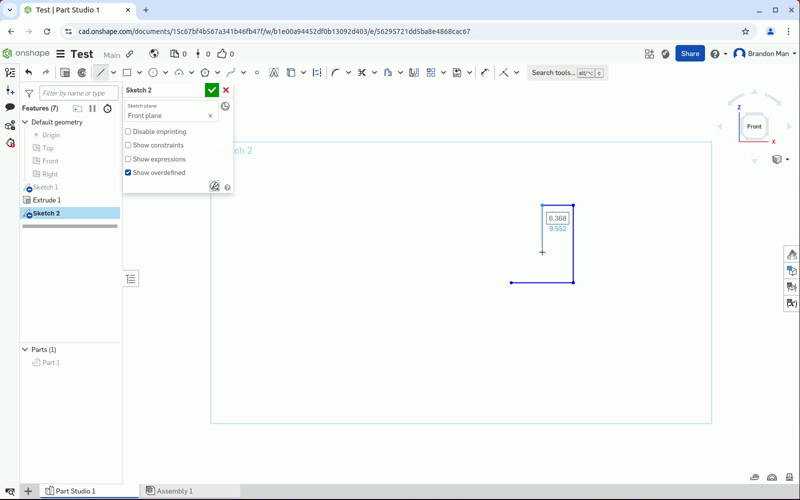
click(542, 251)
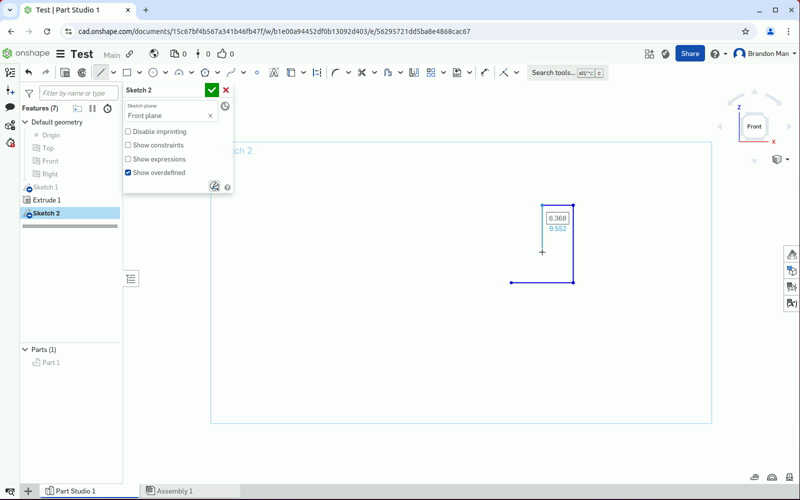
key_up(shift)
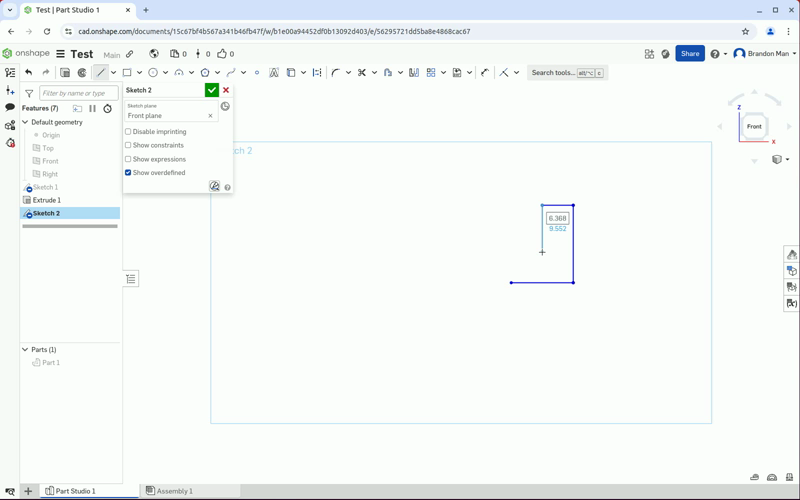
key_down(shift)
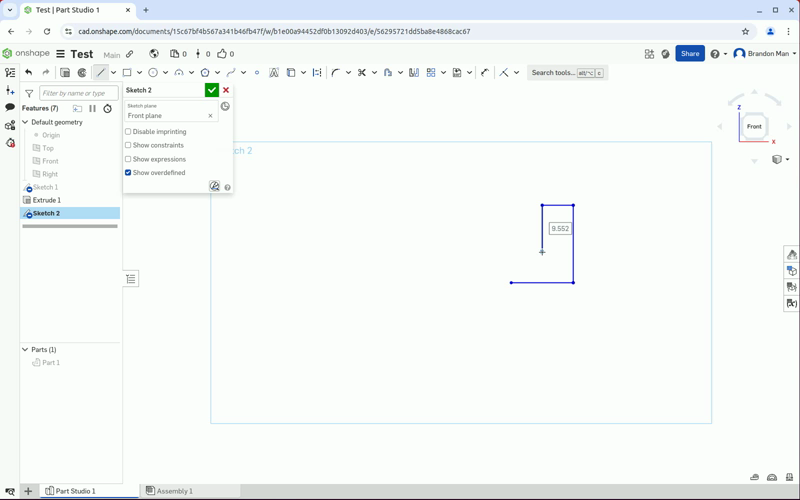
mouse_move(572, 251)
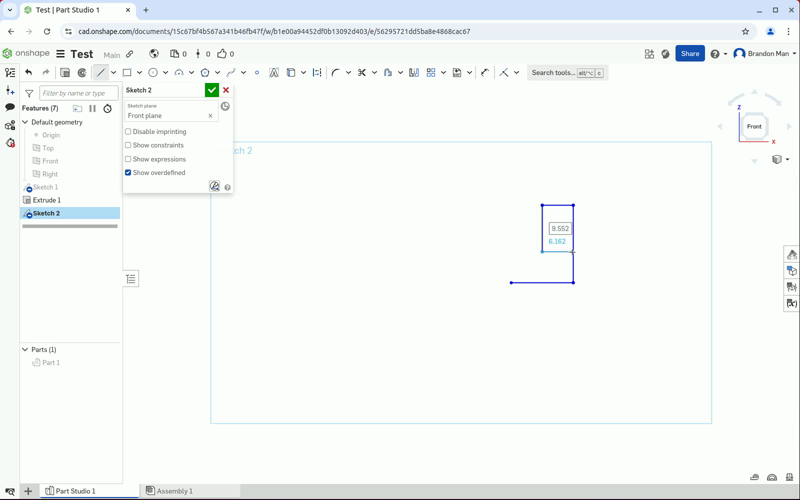
mouse_move(511, 251)
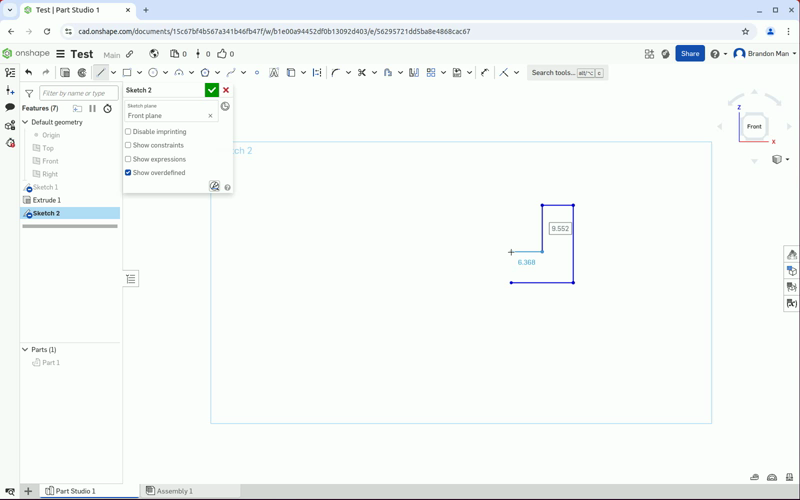
click(511, 251)
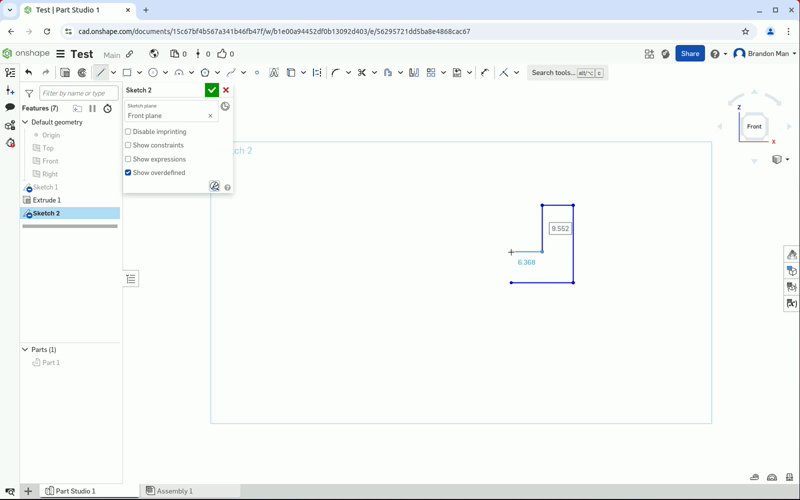
key_up(shift)
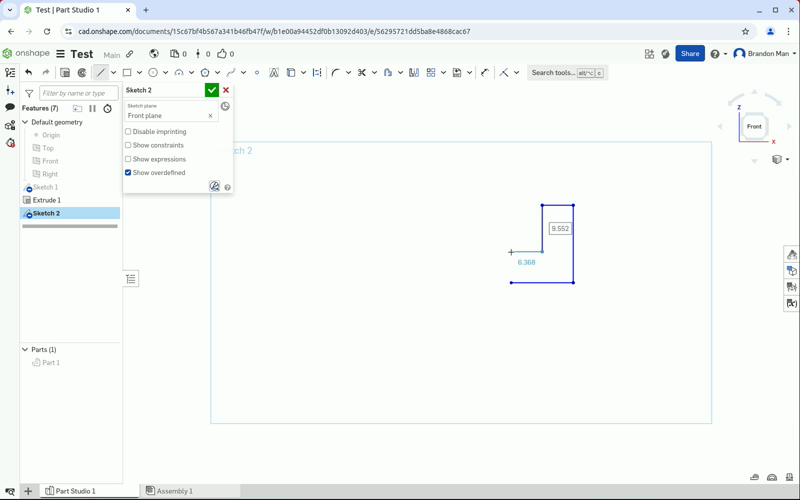
mouse_move(541, 251)
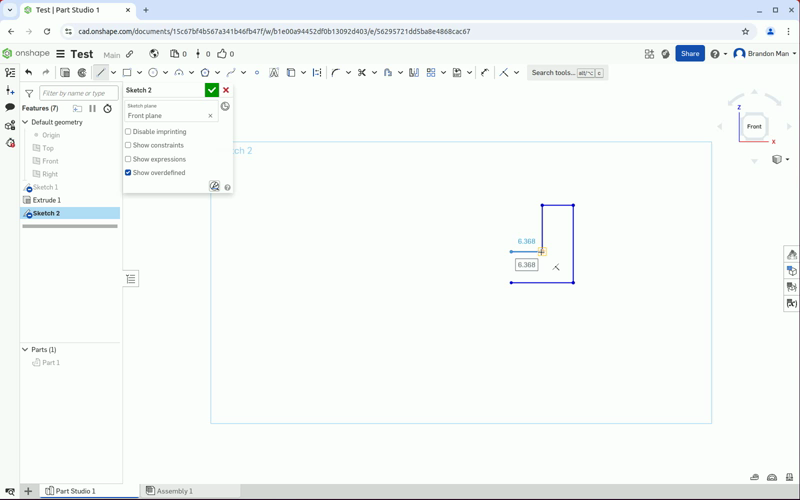
key_down(shift)
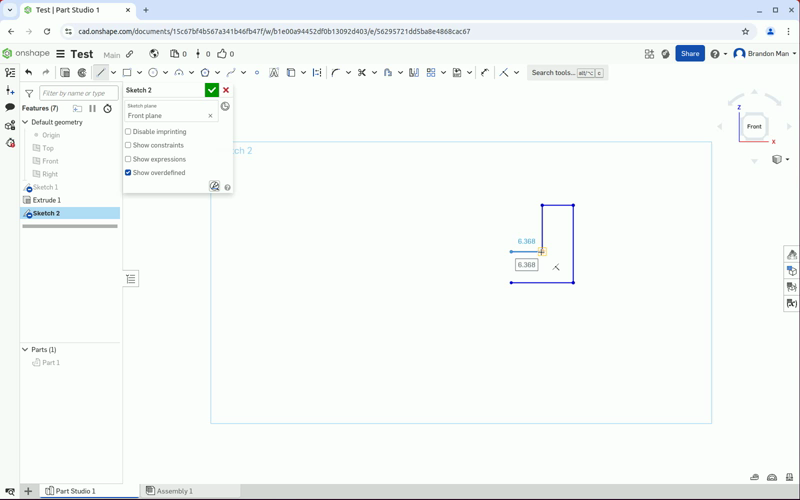
mouse_move(511, 282)
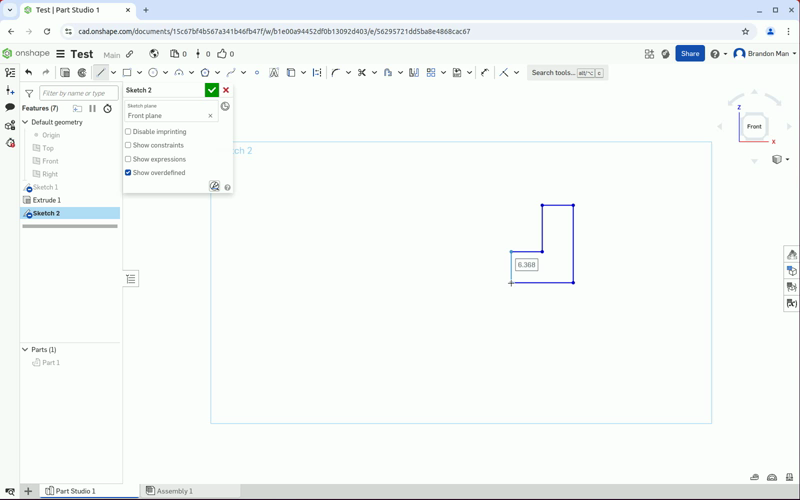
key_up(shift)
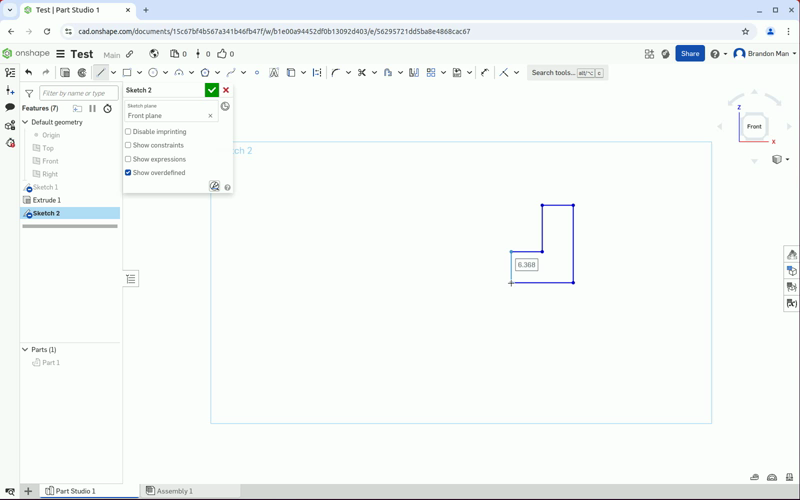
click(511, 282)
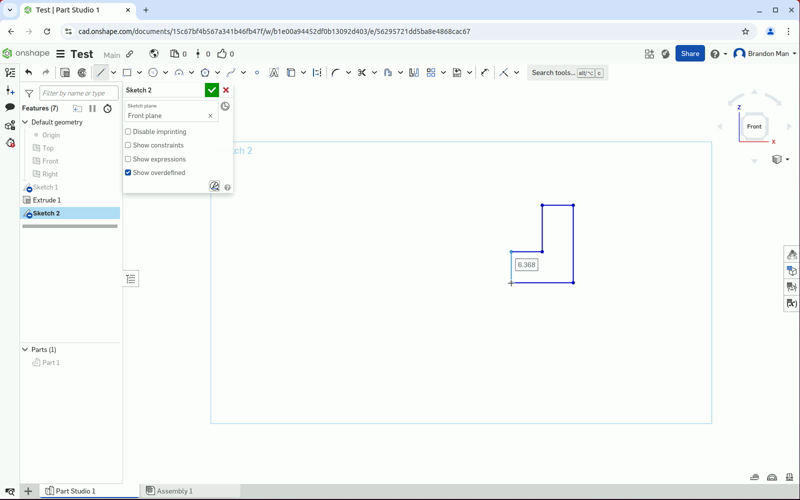
key(esc)
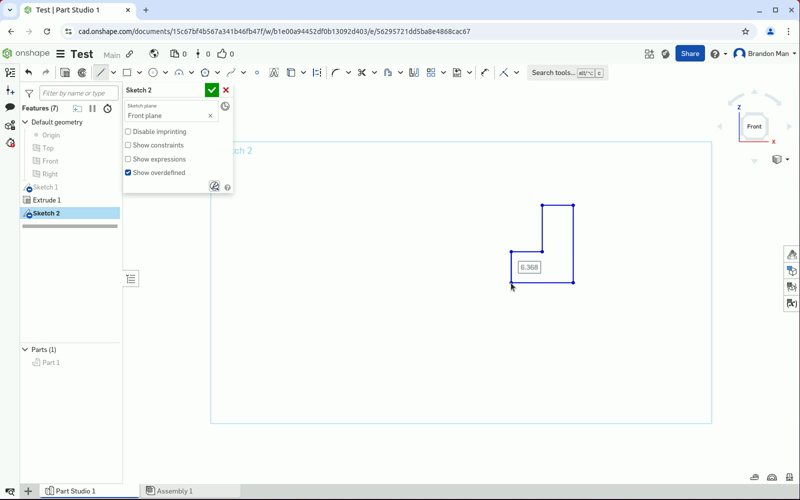
mouse_move(566, 259)
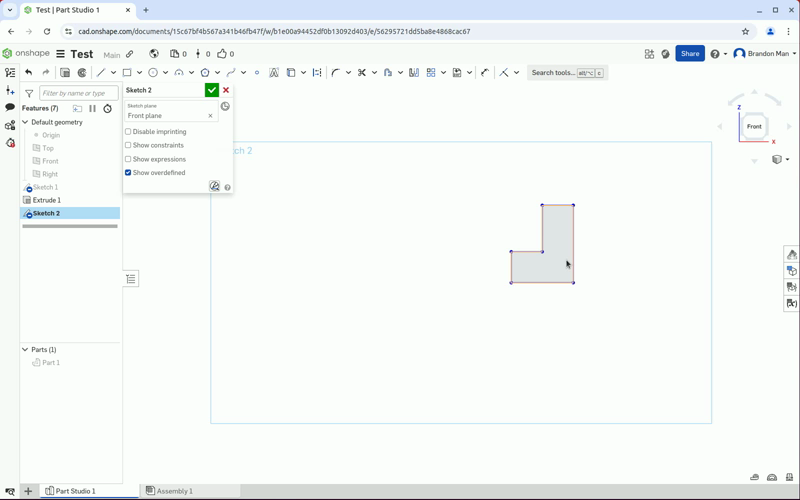
click(566, 259)
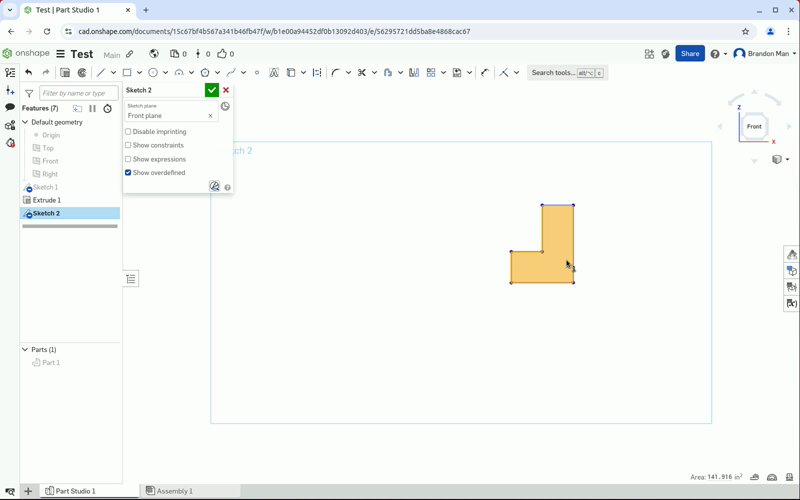
mouse_move(73, 352)
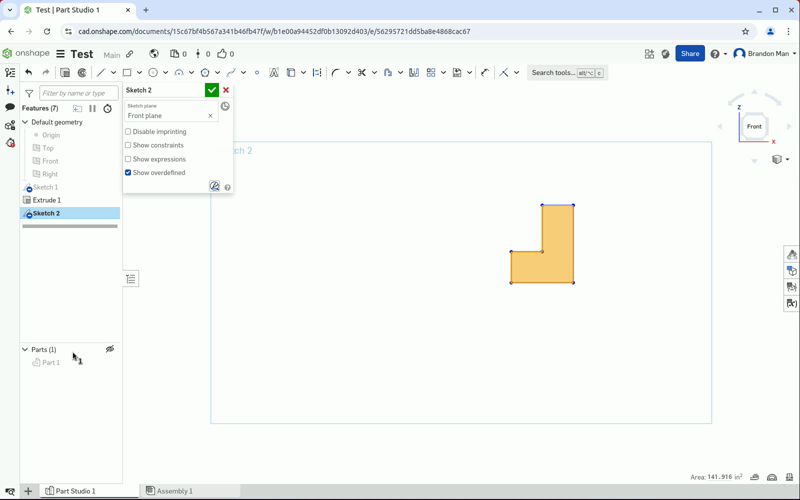
key(shift+y)
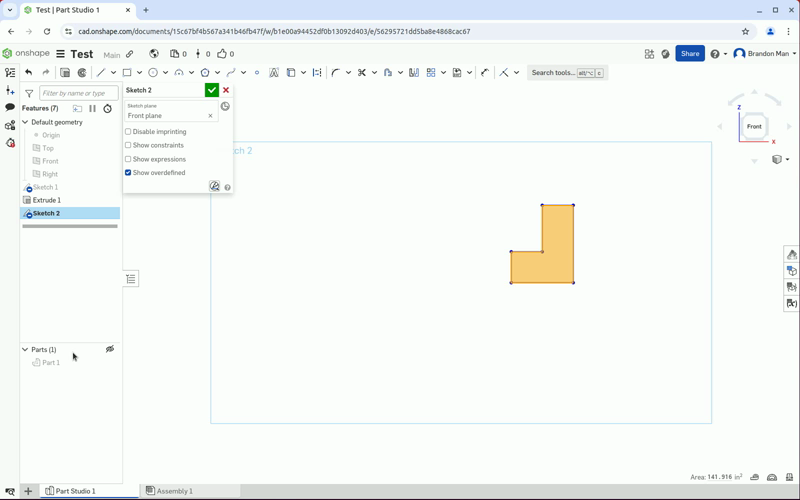
key(shift+e)
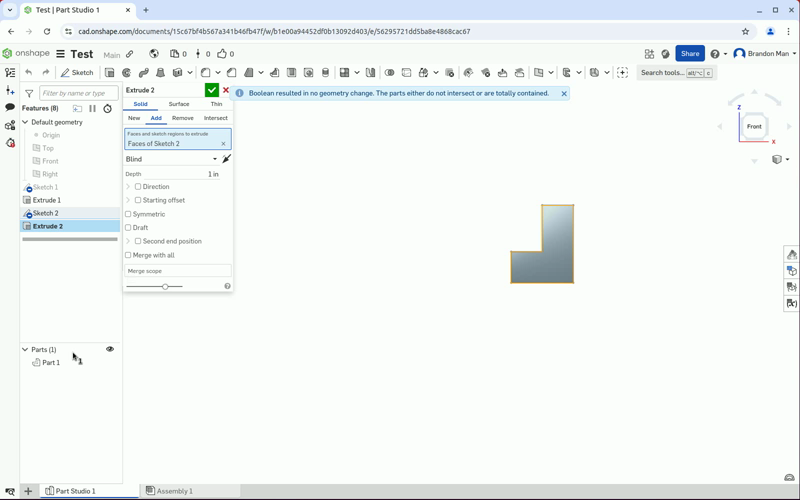
mouse_move(143, 106)
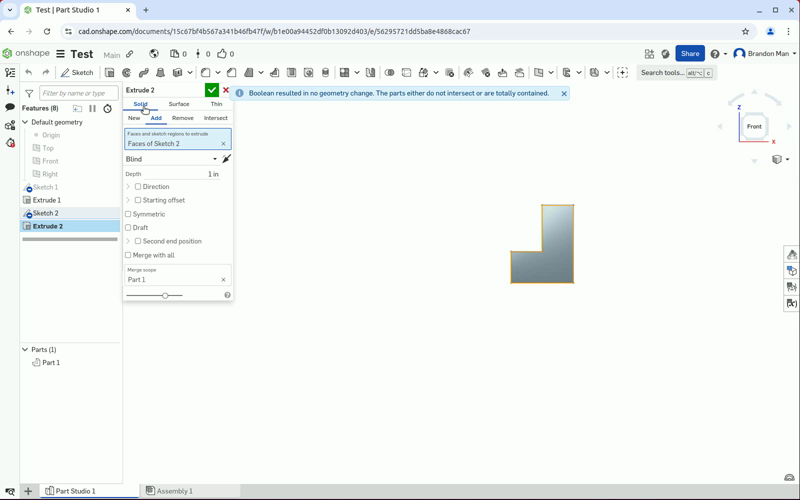
click(143, 106)
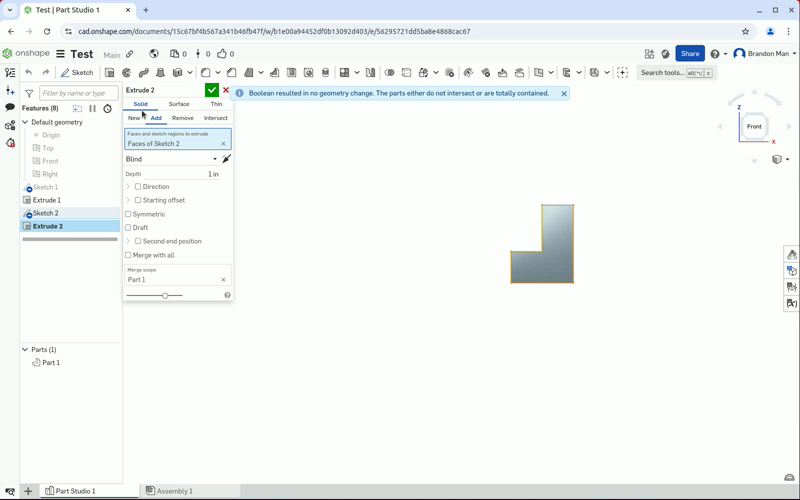
mouse_move(137, 120)
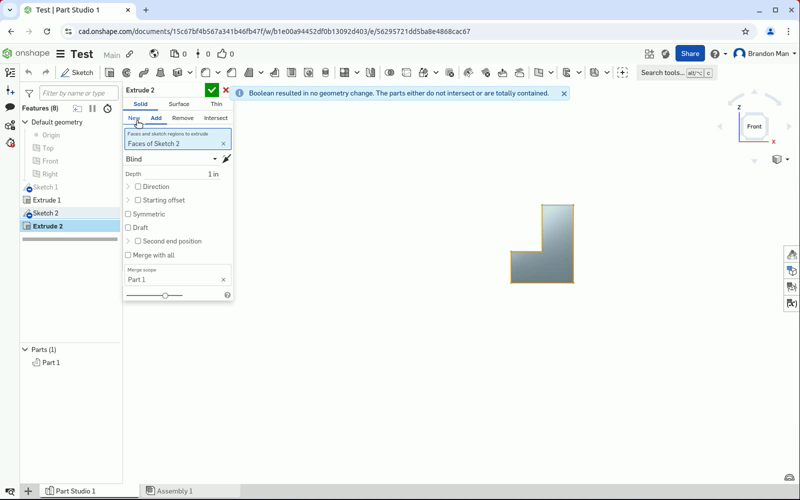
click(137, 120)
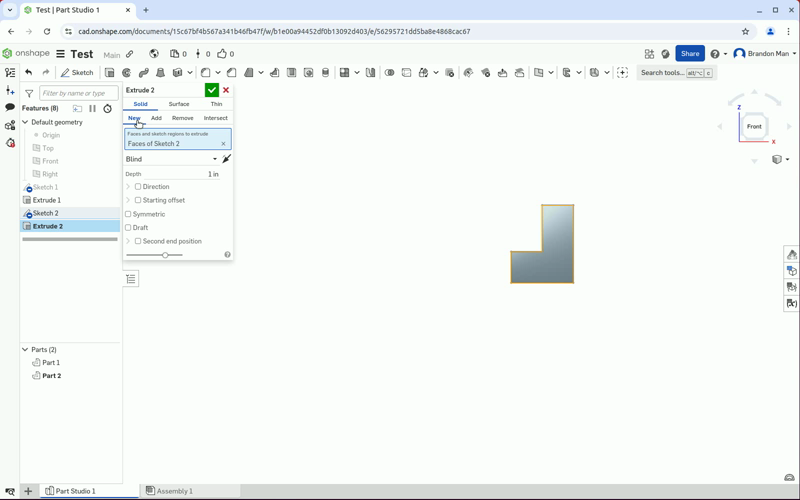
key(tab, 4)
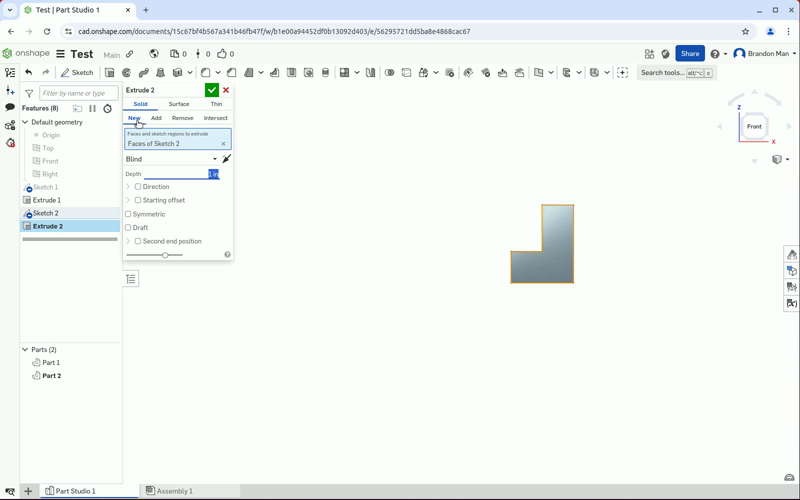
text(19.016)
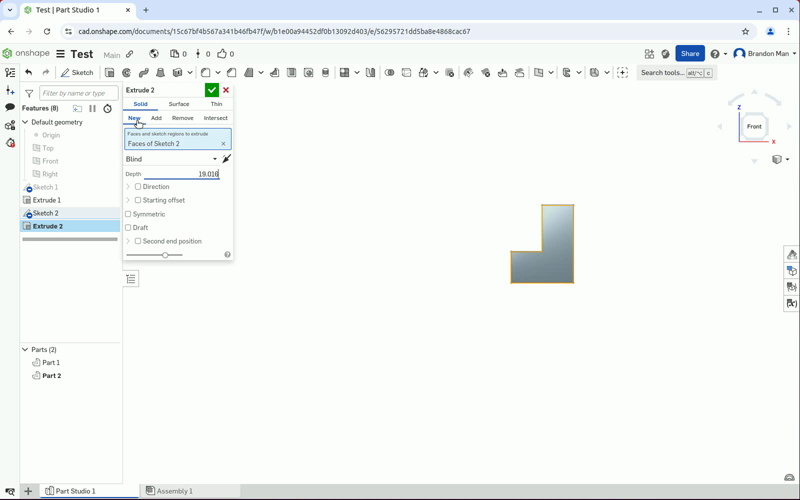
key(enter)
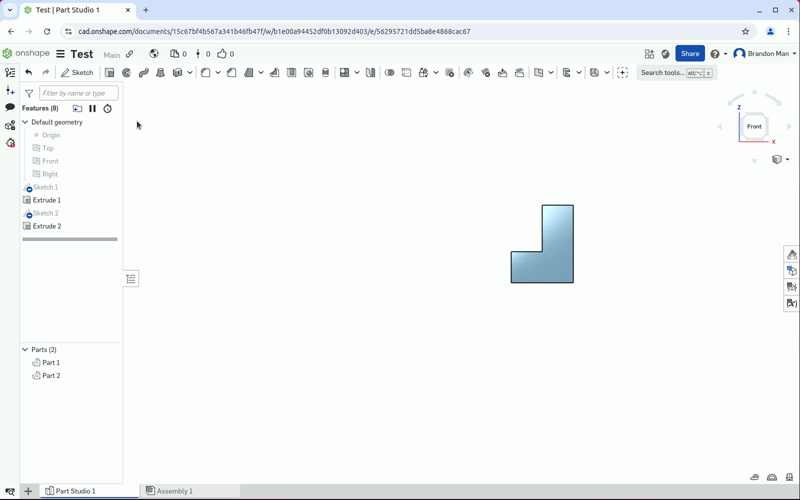
key(shift+h)
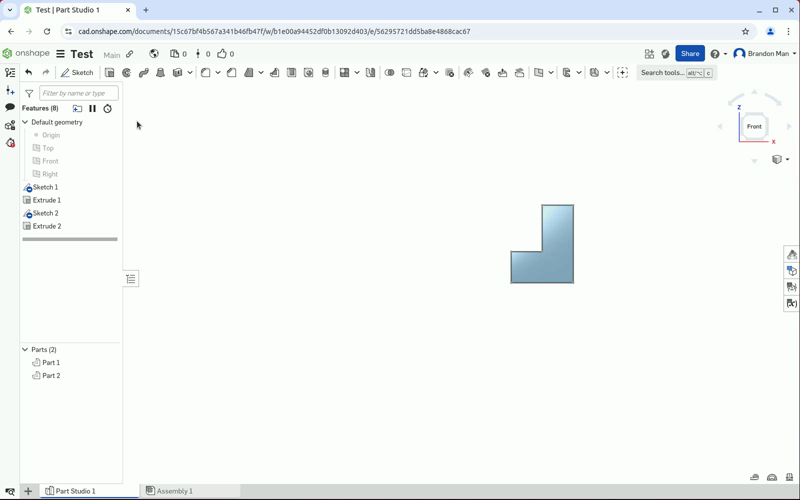
key(shift+h)
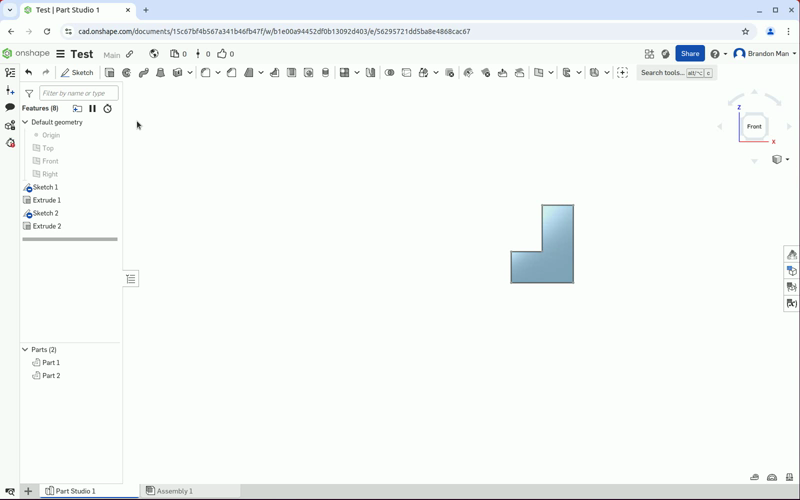
key(shift+7)
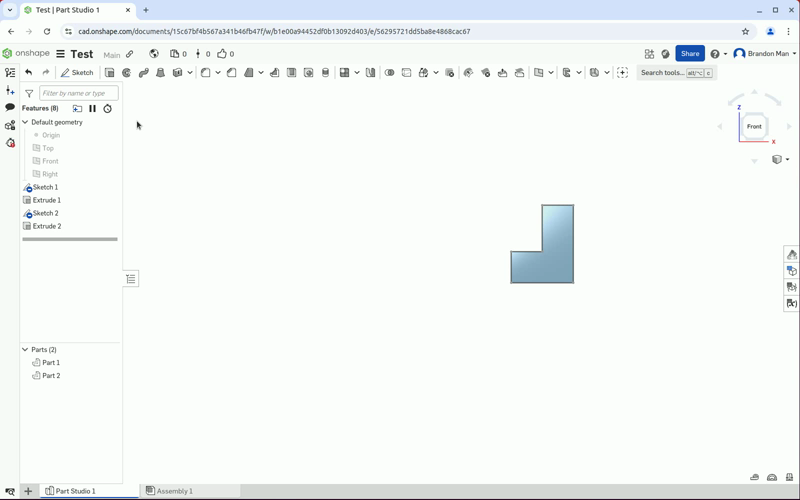
key(left, 2)
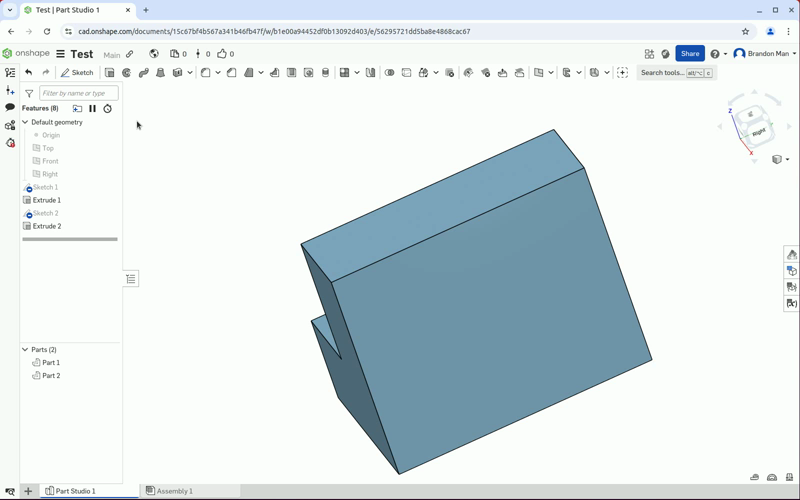
key(down, 2)
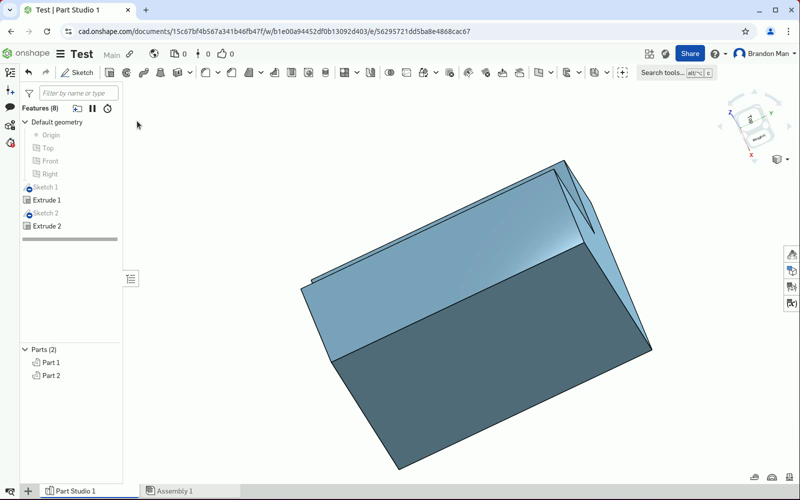
key(up, 2)
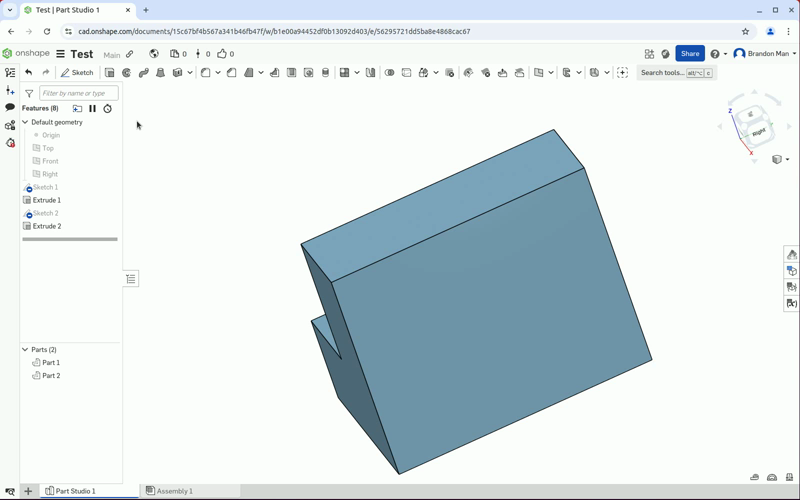
key(right, 2)
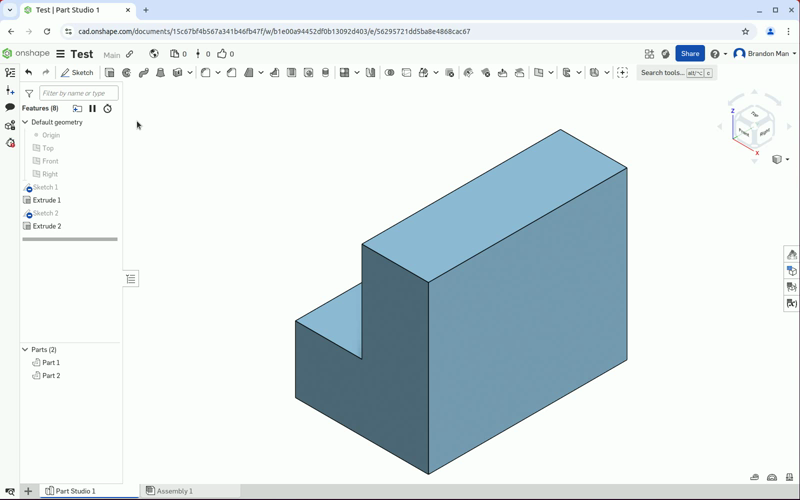
mouse_move(73, 189)
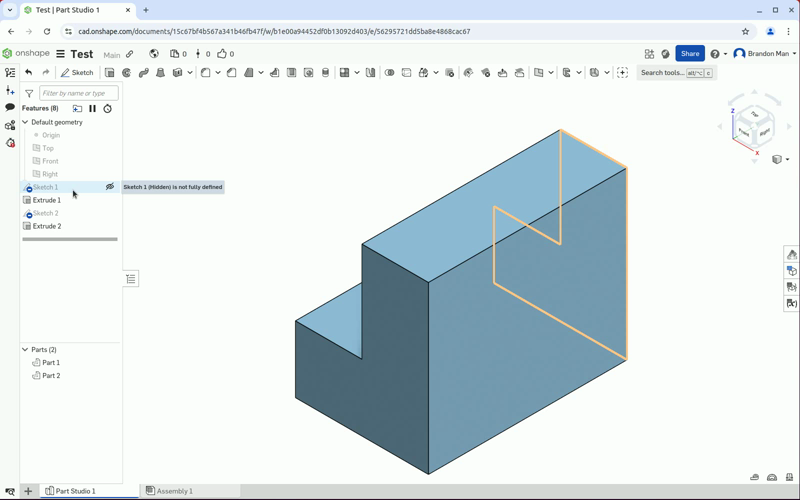
click(73, 189)